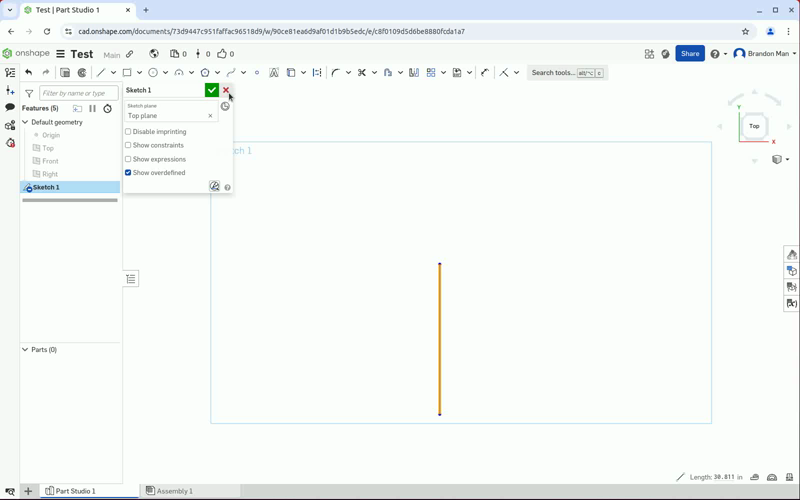
key(shift+h)
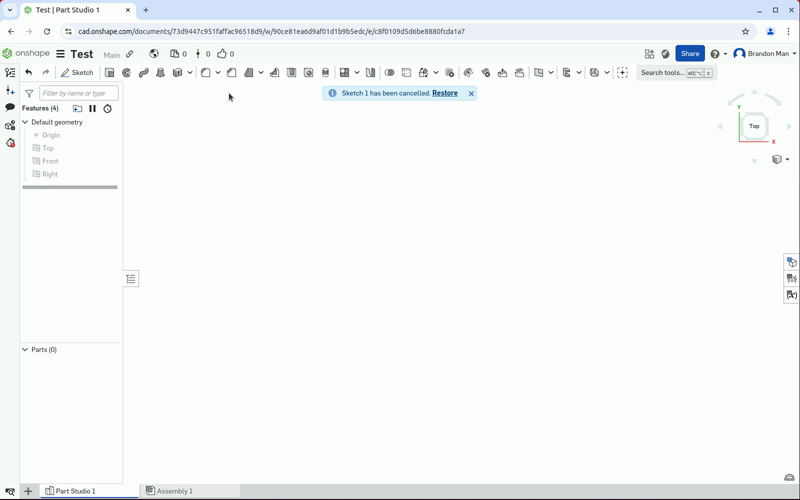
mouse_move(73, 352)
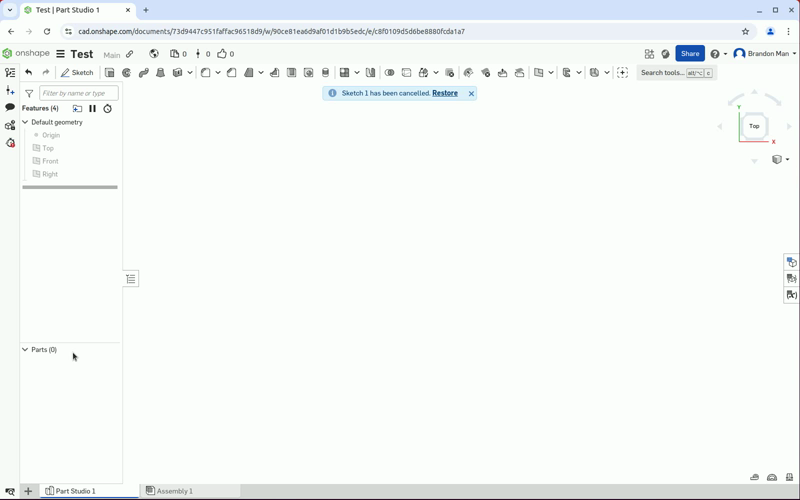
key(y)
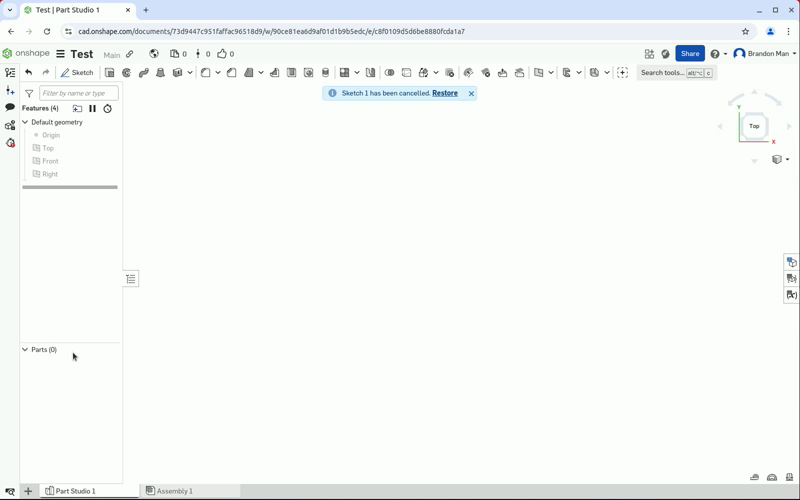
key(shift+p)
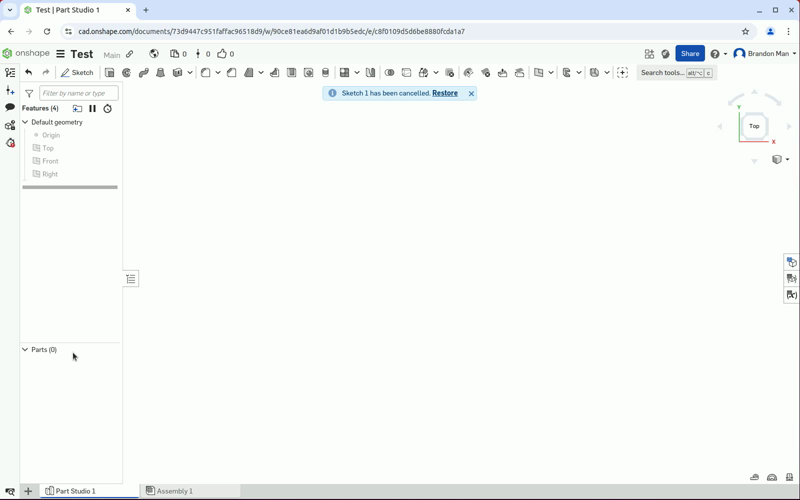
key(space)
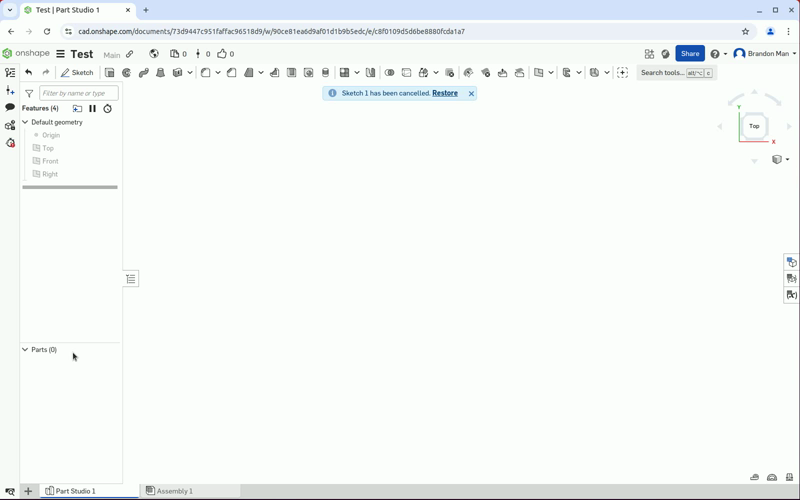
key_down(shift)
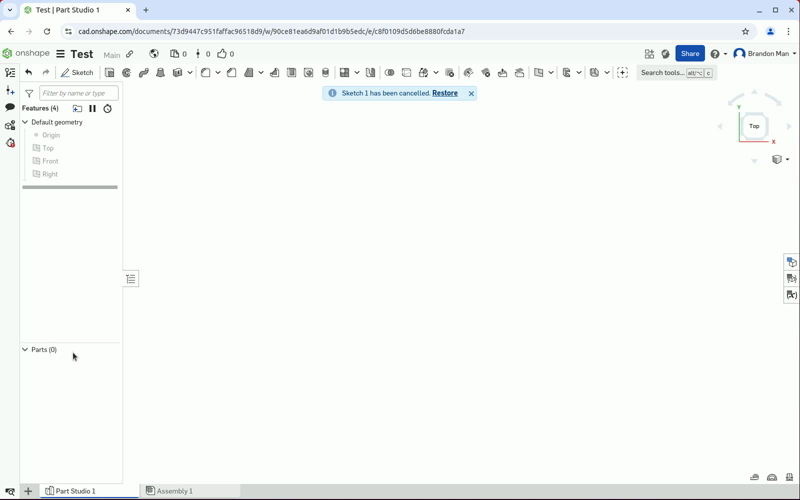
key(up)
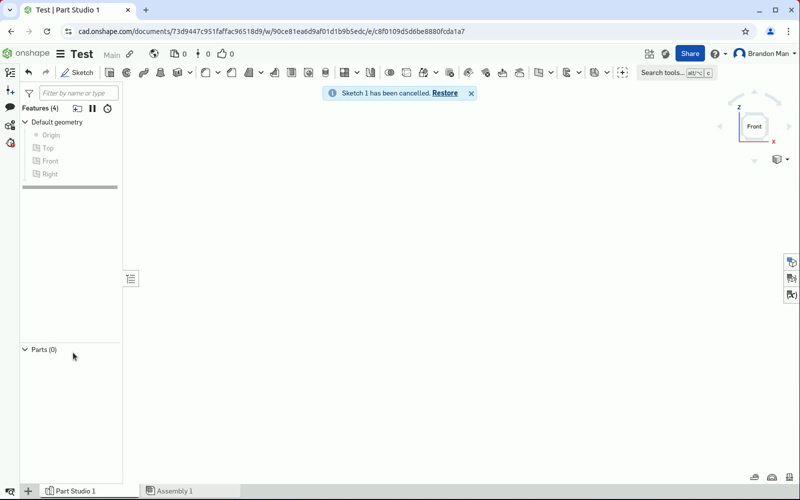
key_up(shift)
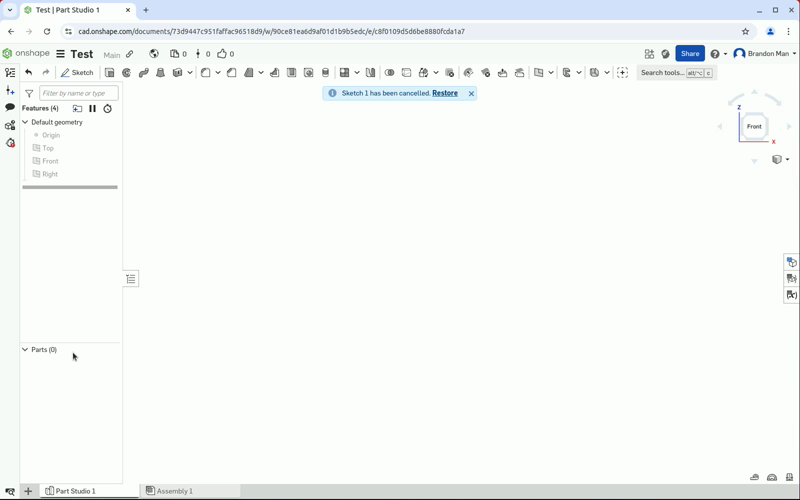
mouse_move(73, 352)
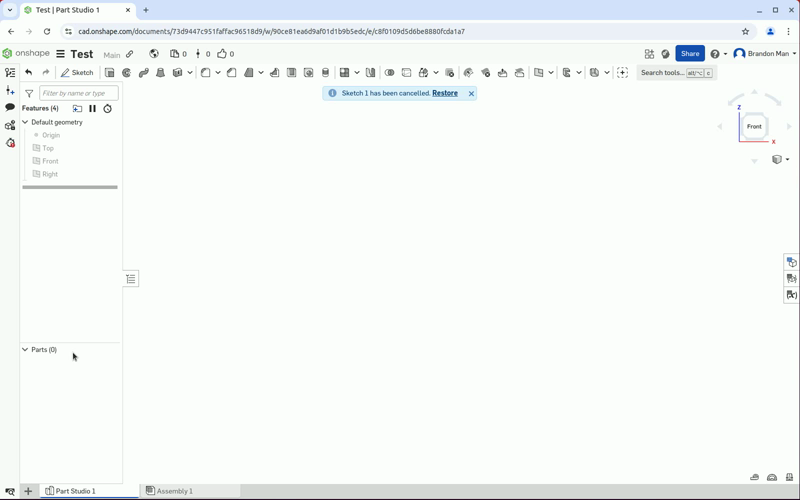
key(shift+y)
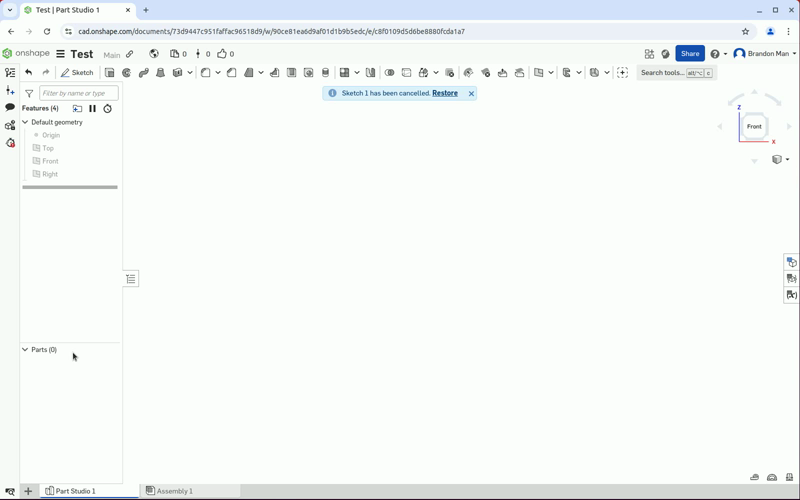
key(shift+s)
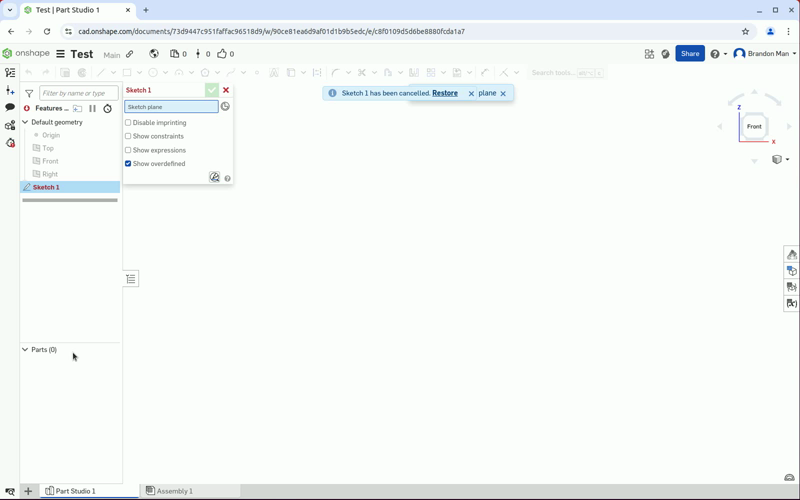
mouse_move(73, 163)
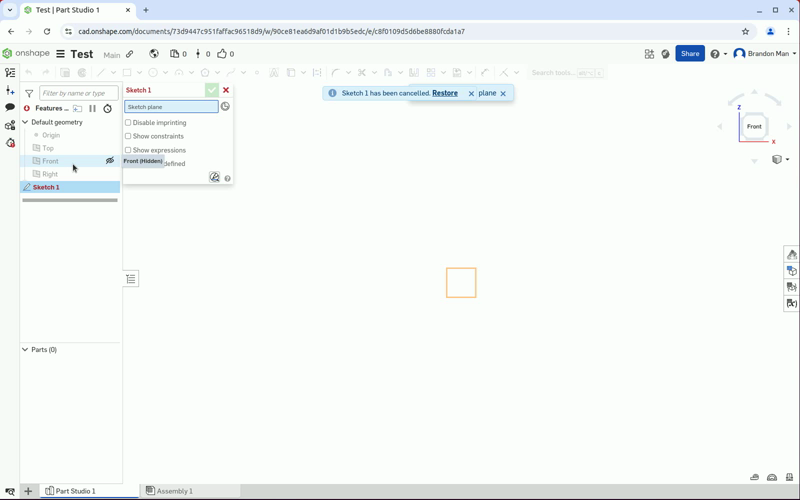
click(73, 163)
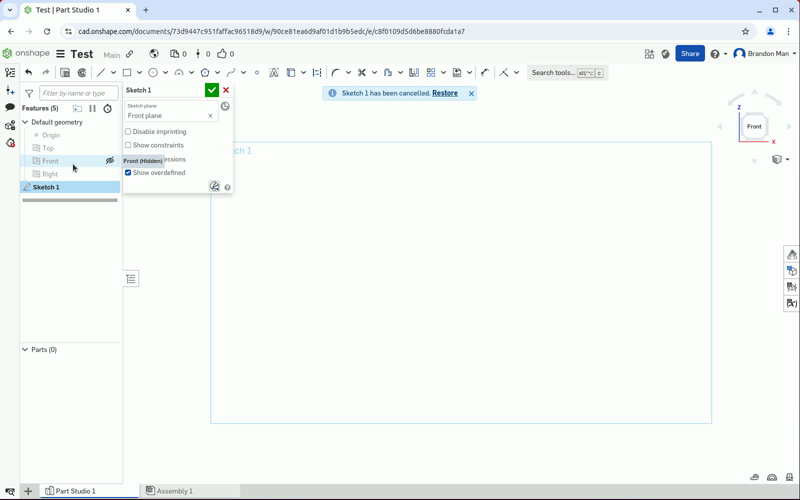
mouse_move(73, 352)
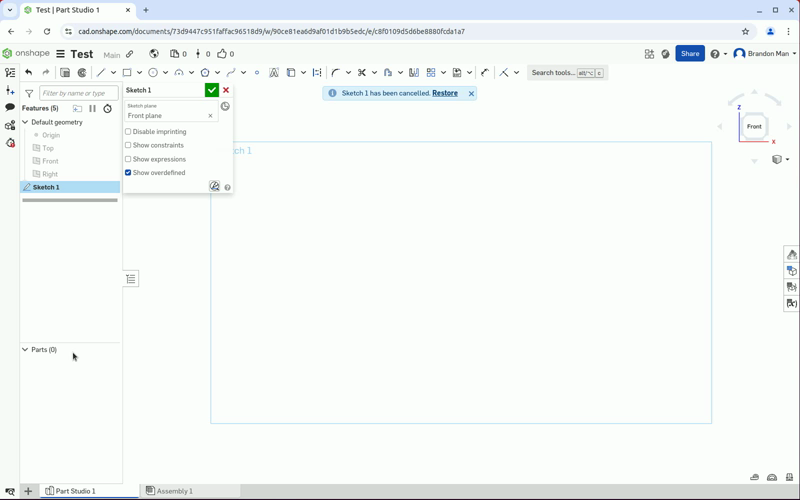
key(y)
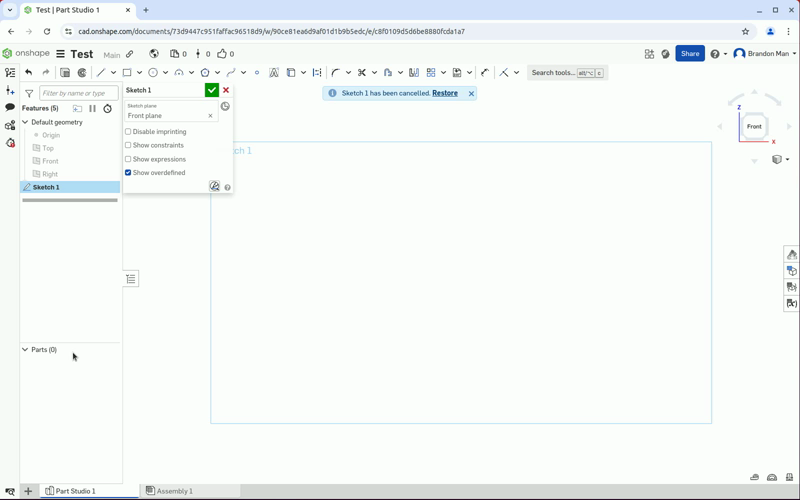
key(l)
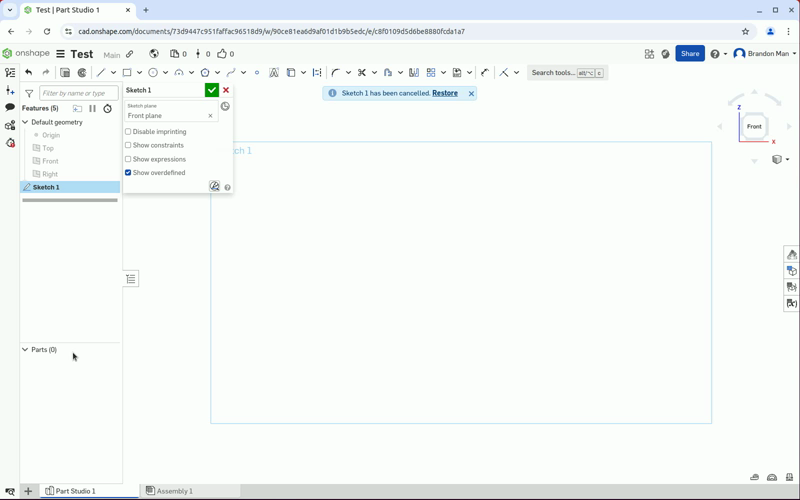
key_down(shift)
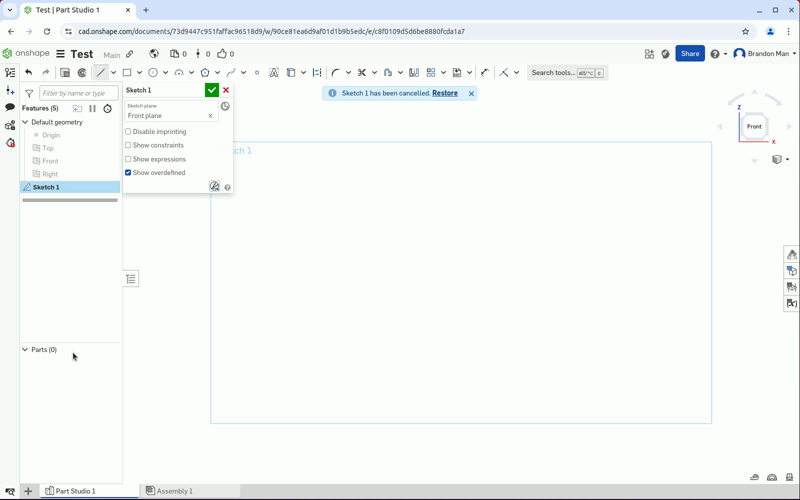
mouse_move(460, 271)
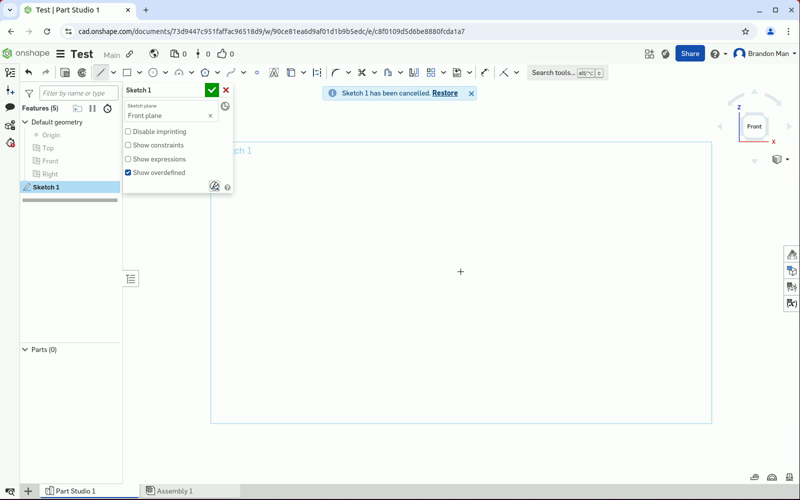
click(460, 271)
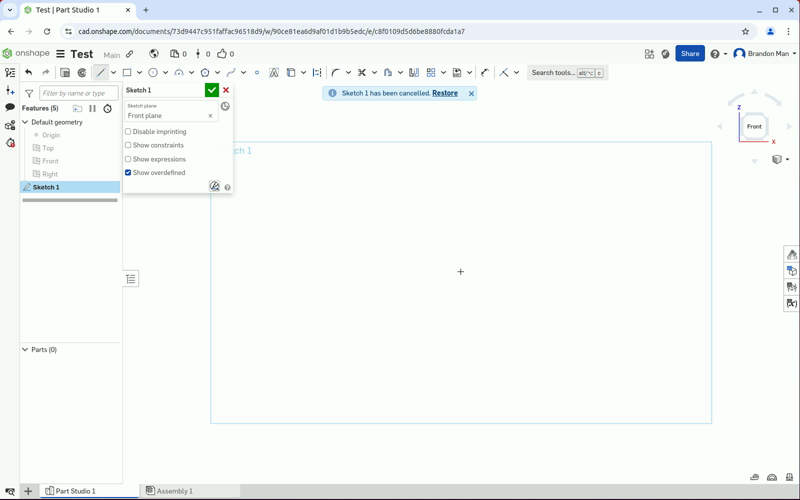
key_up(shift)
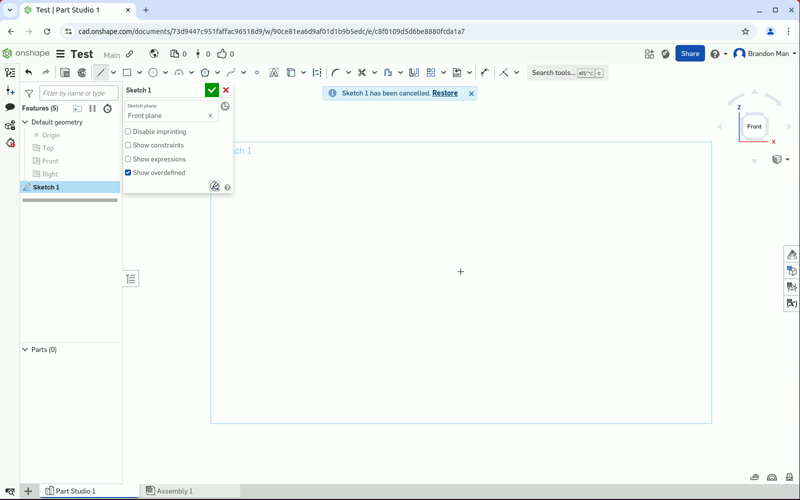
key_down(shift)
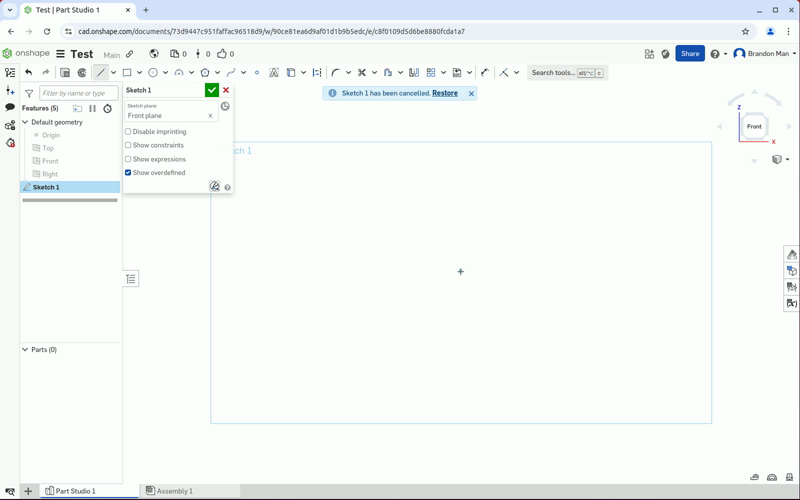
mouse_move(525, 271)
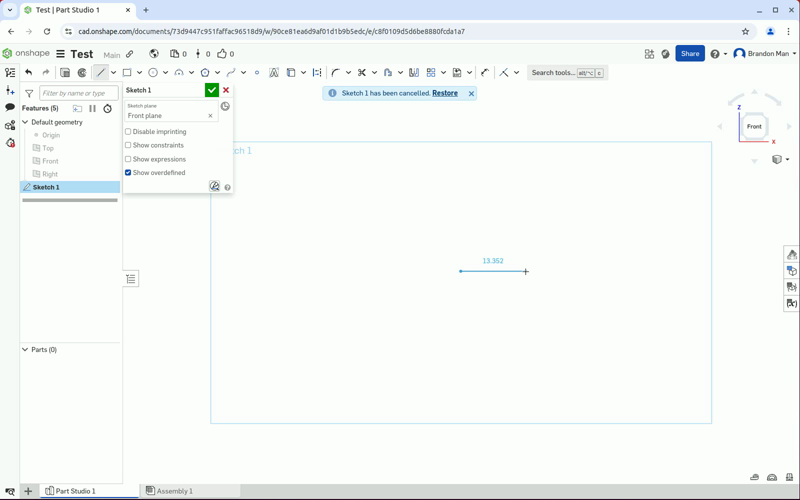
click(525, 271)
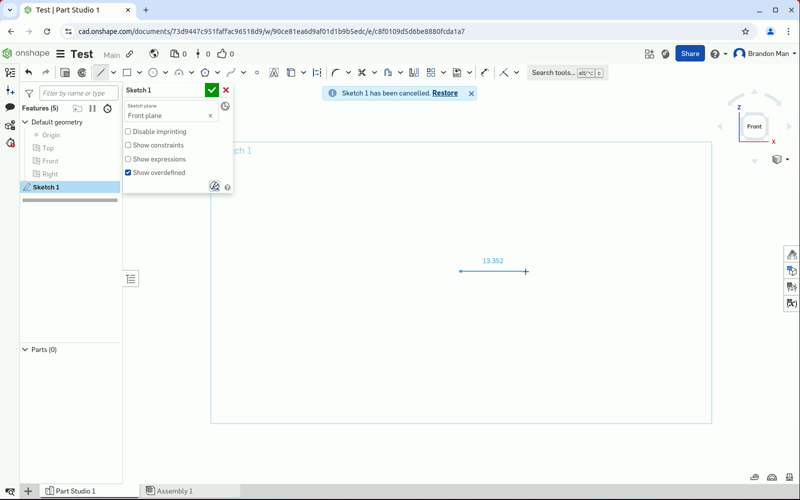
key_up(shift)
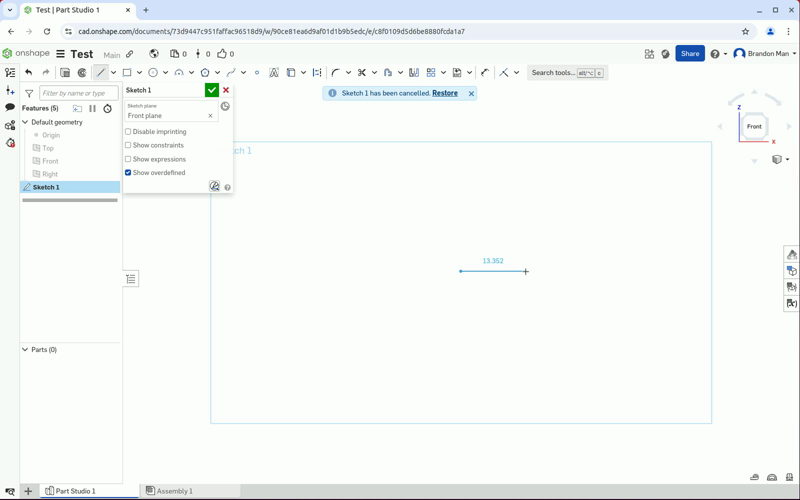
key_down(shift)
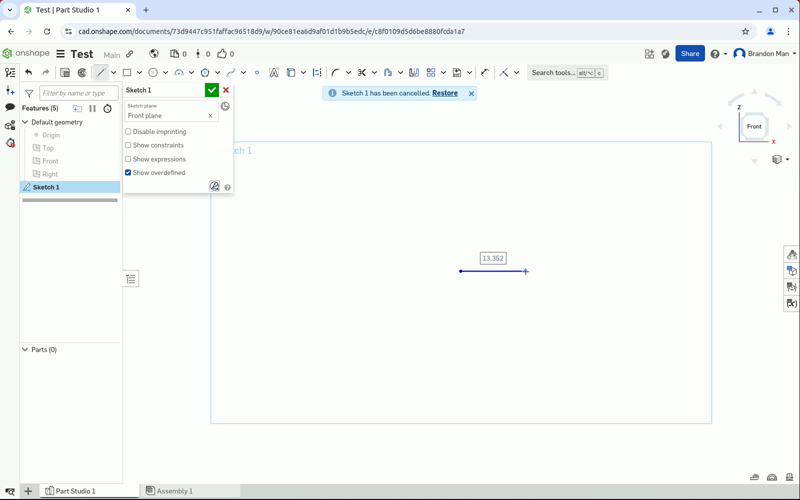
mouse_move(555, 271)
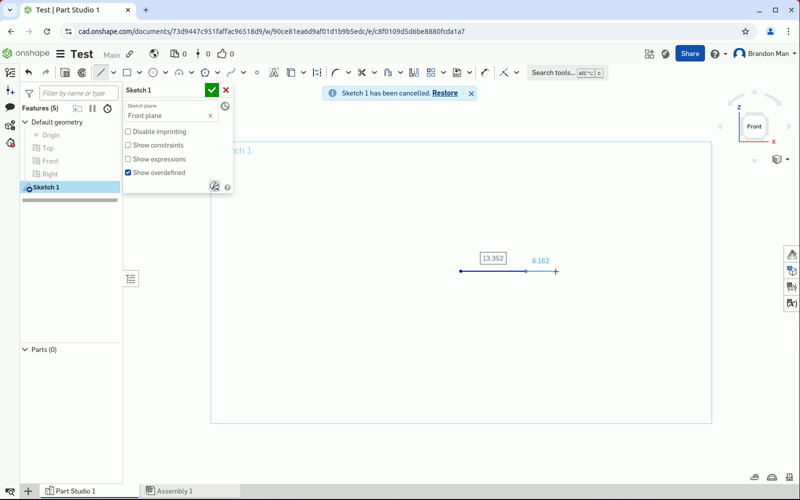
mouse_move(525, 282)
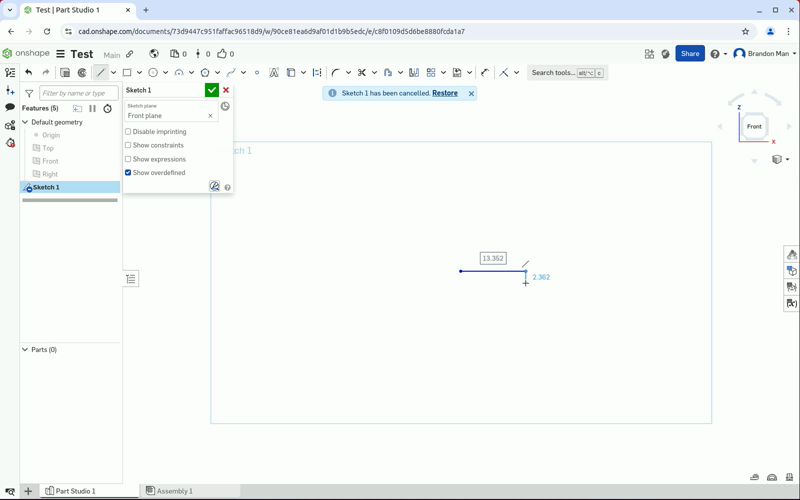
click(525, 282)
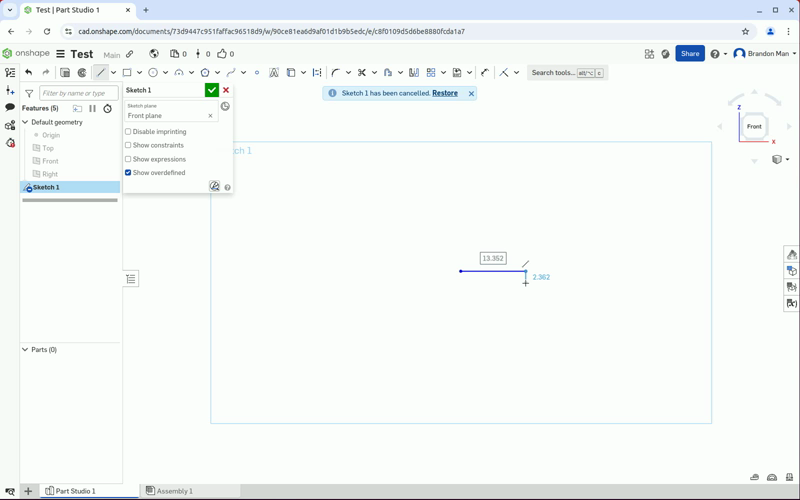
key_up(shift)
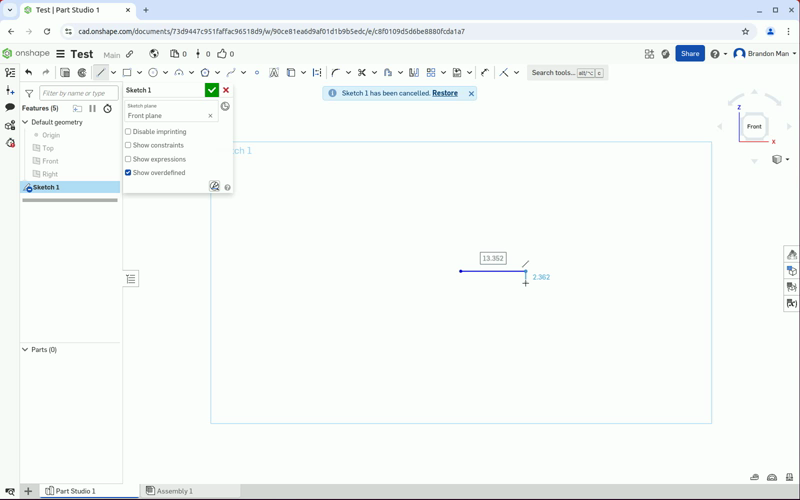
key_down(shift)
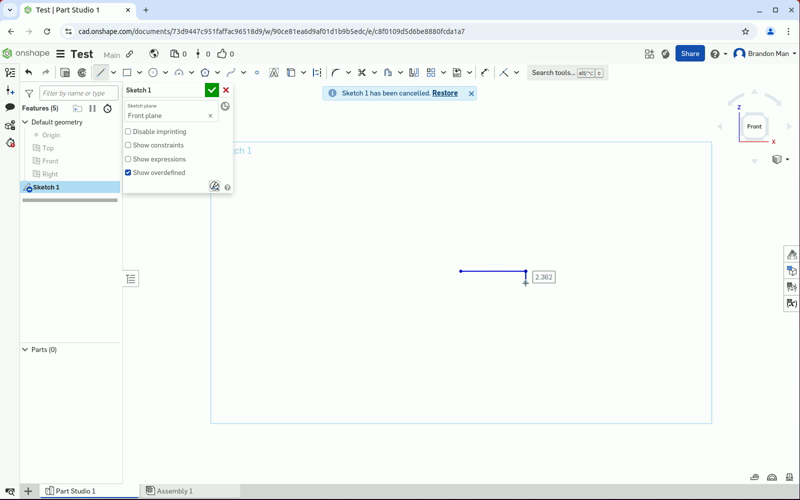
mouse_move(573, 213)
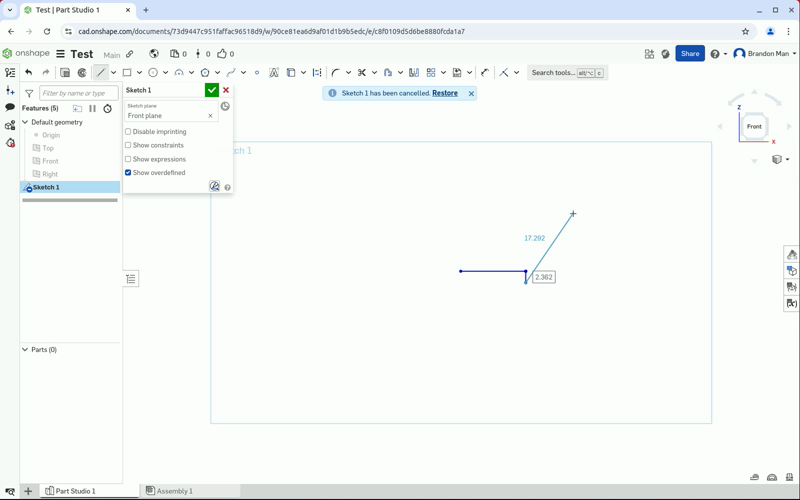
click(573, 213)
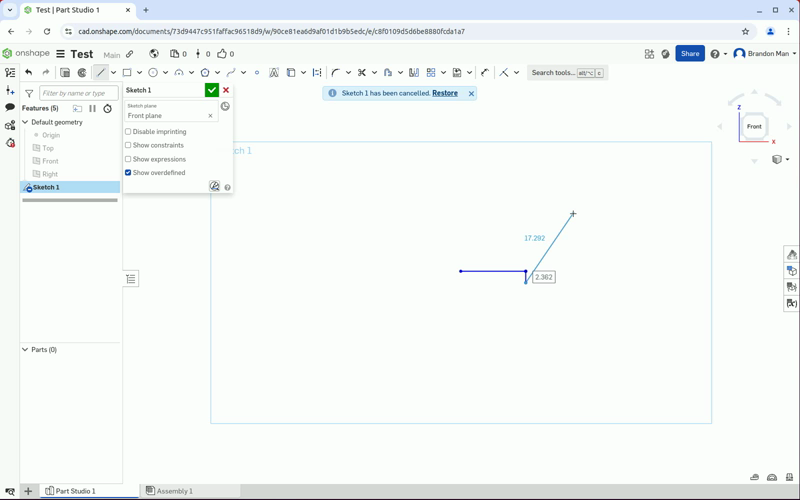
key_up(shift)
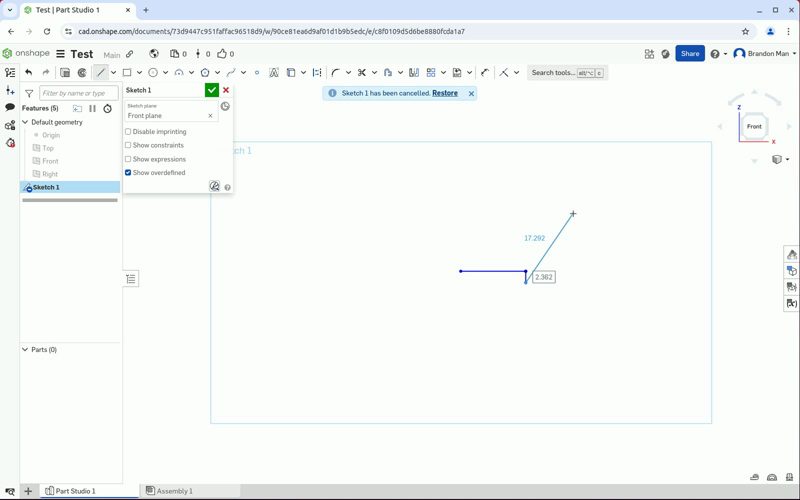
key_down(shift)
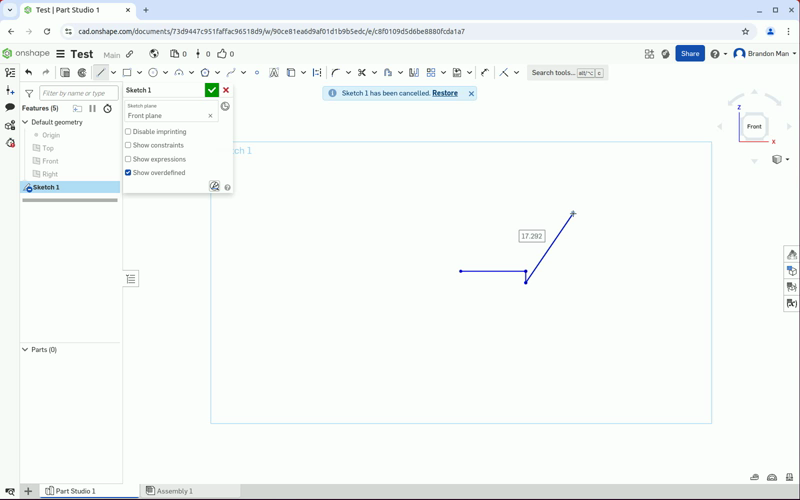
mouse_move(589, 213)
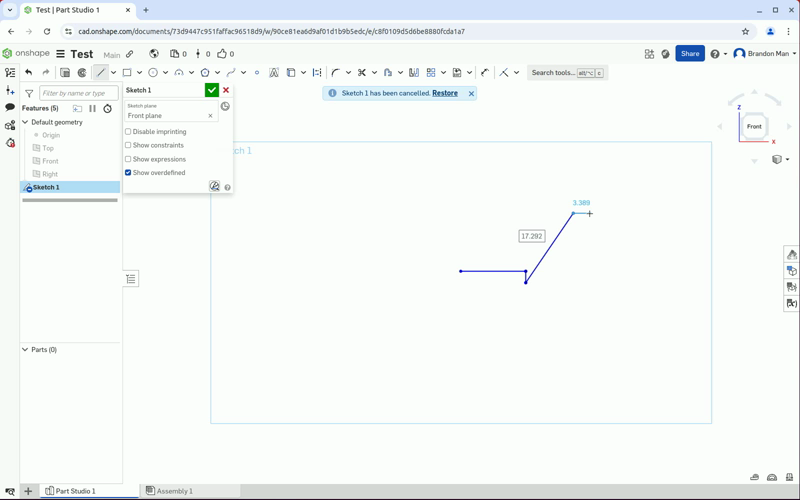
mouse_move(564, 221)
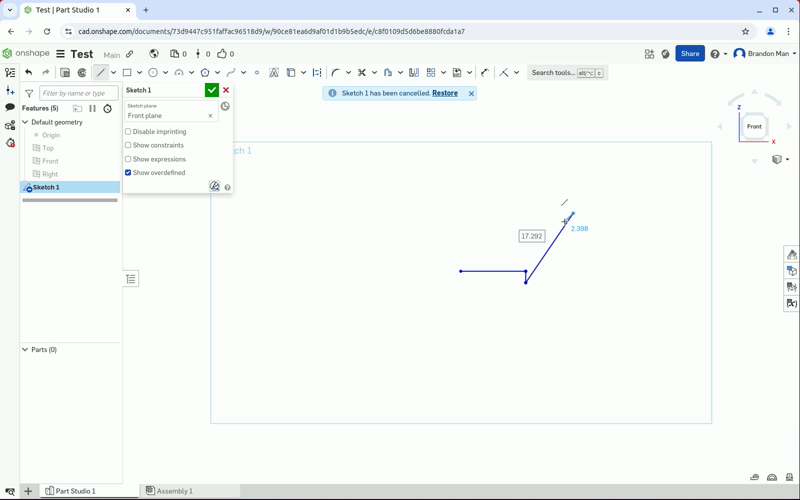
click(564, 221)
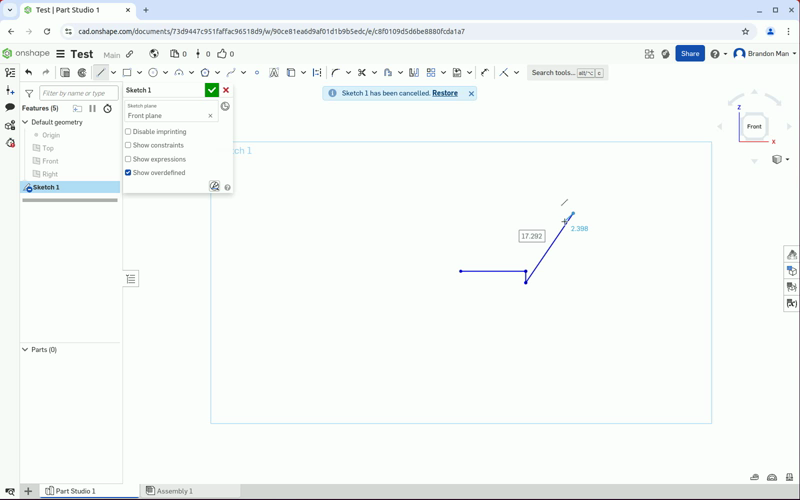
key_up(shift)
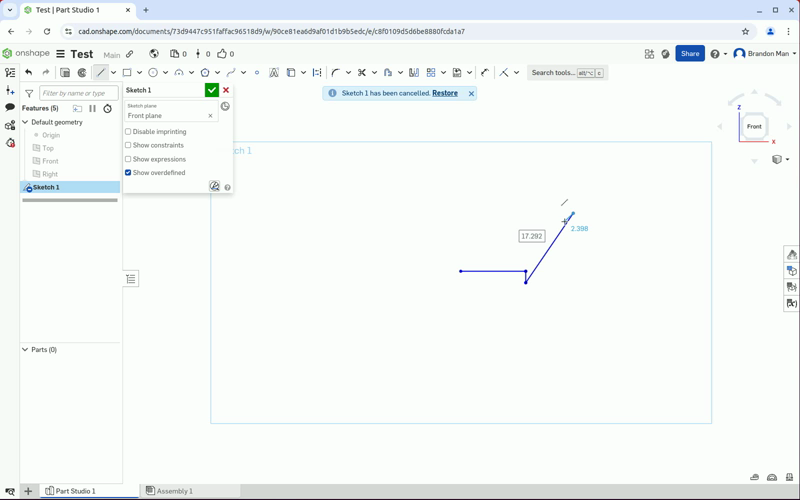
key_down(shift)
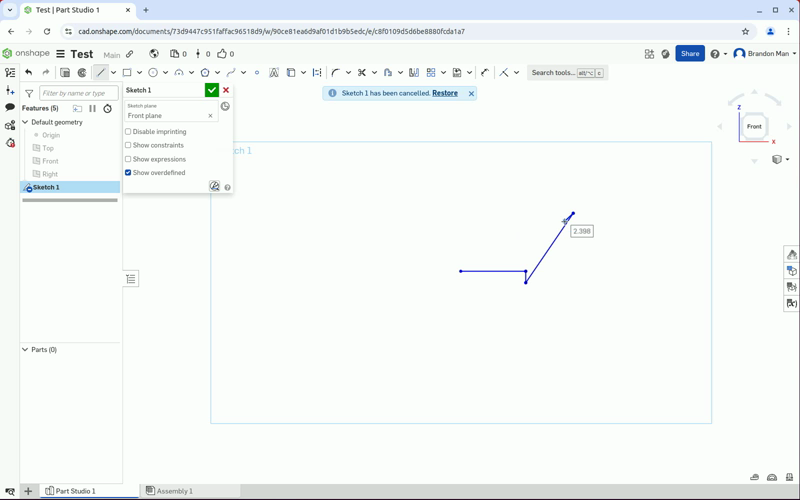
mouse_move(589, 221)
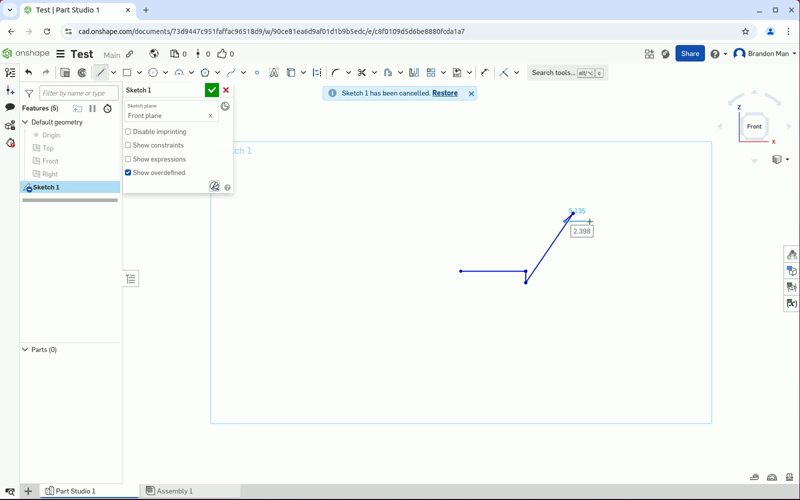
mouse_move(537, 194)
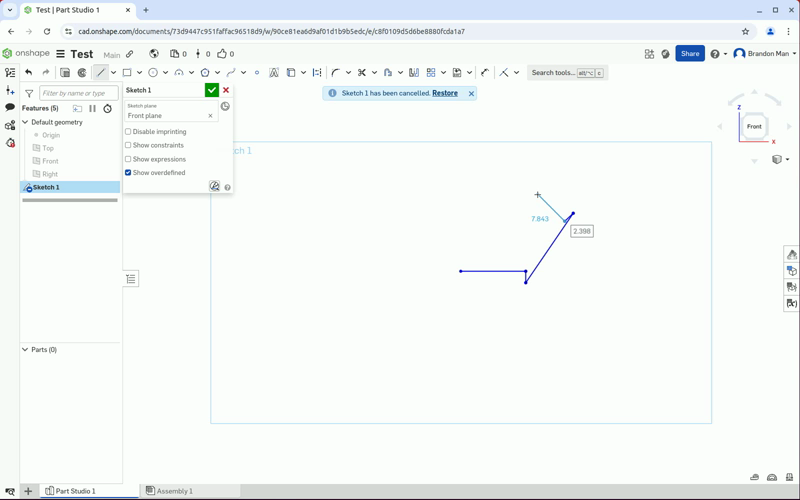
click(537, 194)
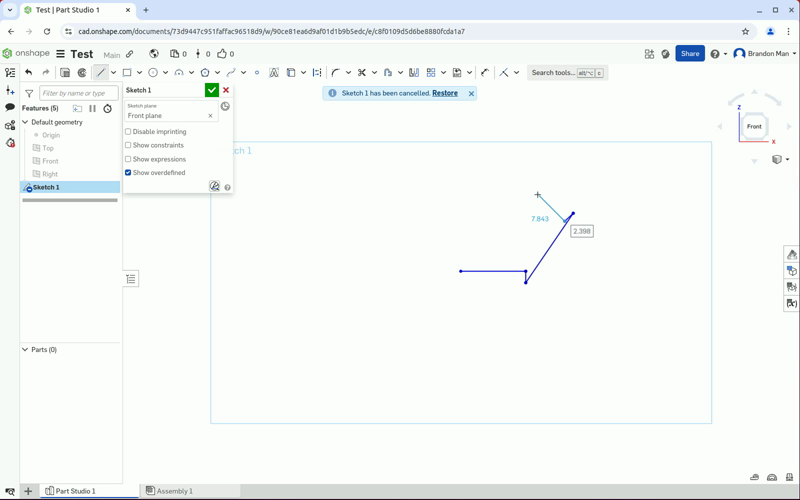
key_up(shift)
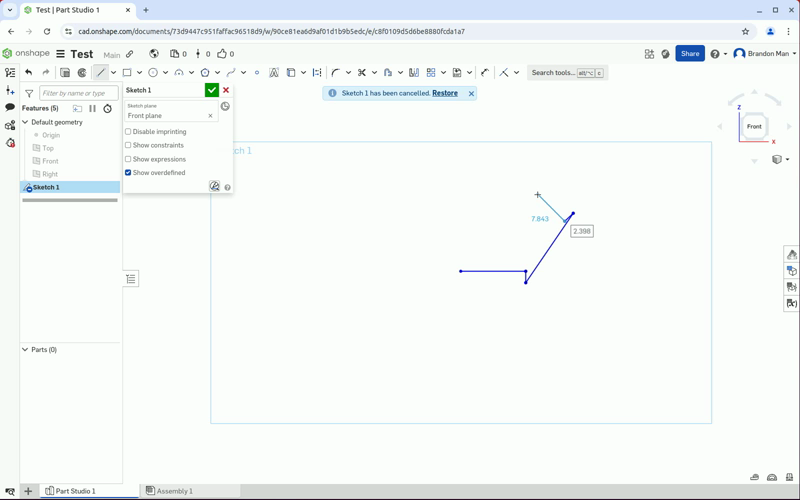
key_down(shift)
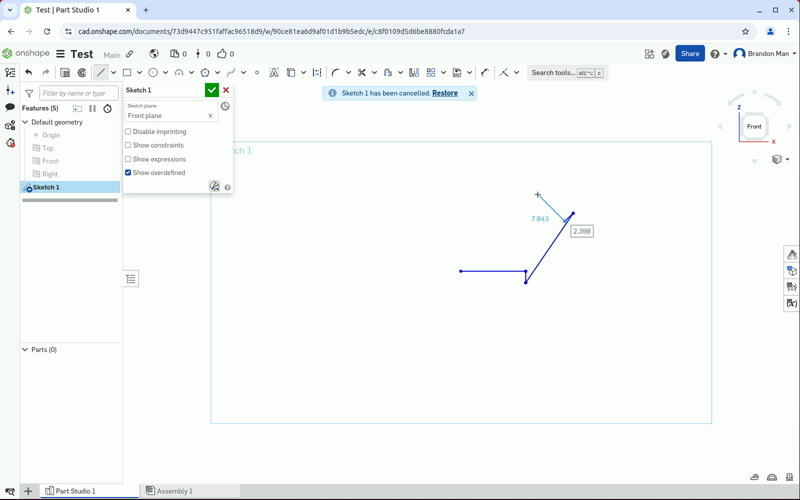
mouse_move(460, 271)
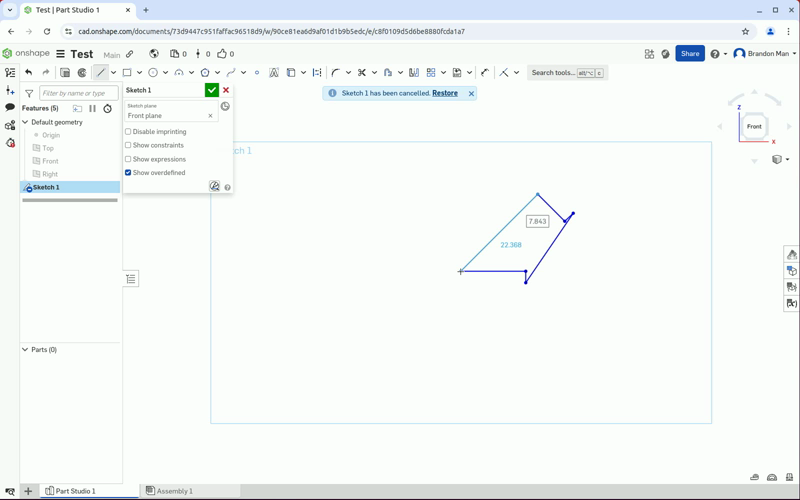
key_up(shift)
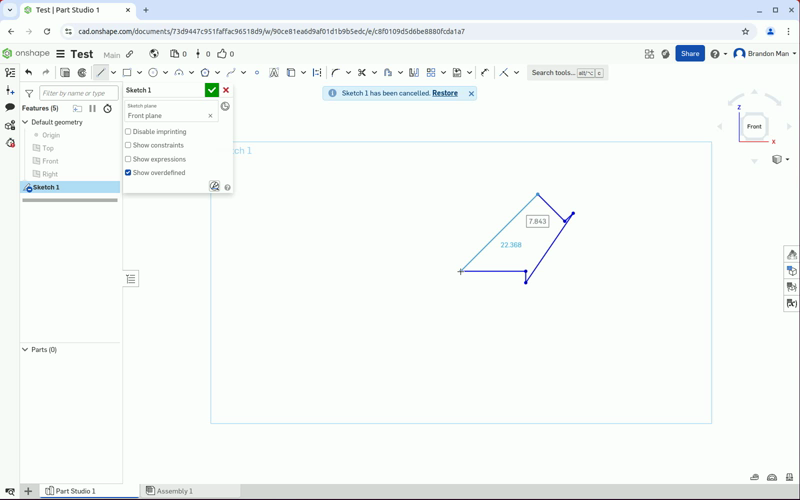
click(460, 271)
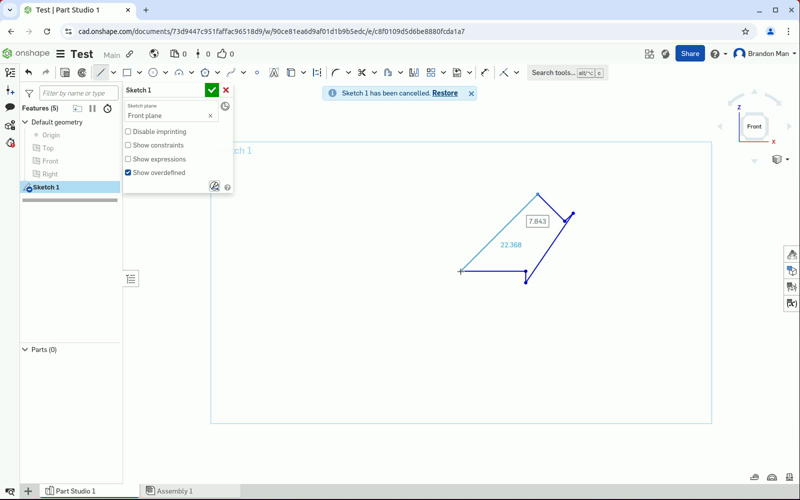
key(esc)
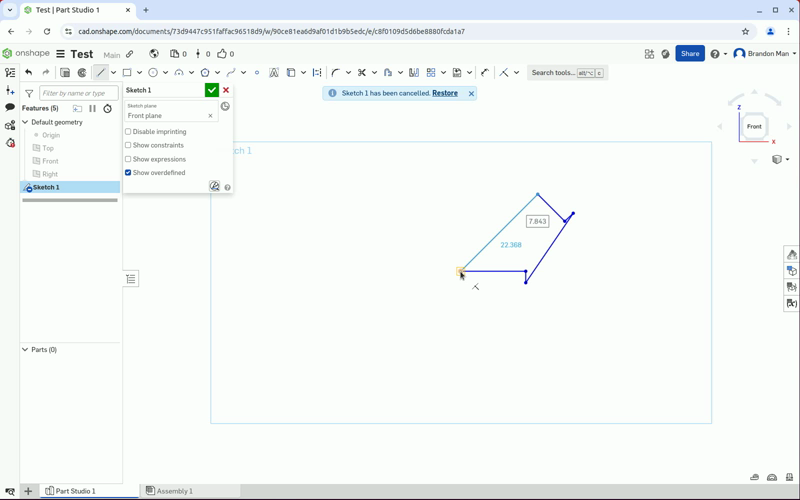
mouse_move(516, 266)
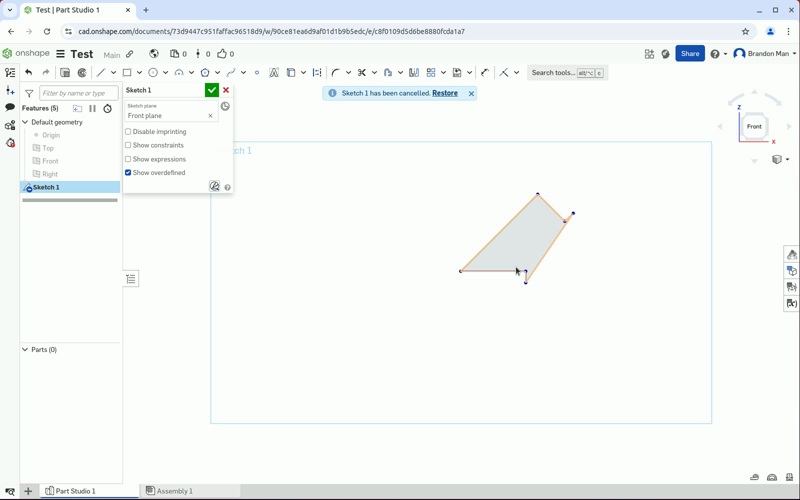
click(516, 266)
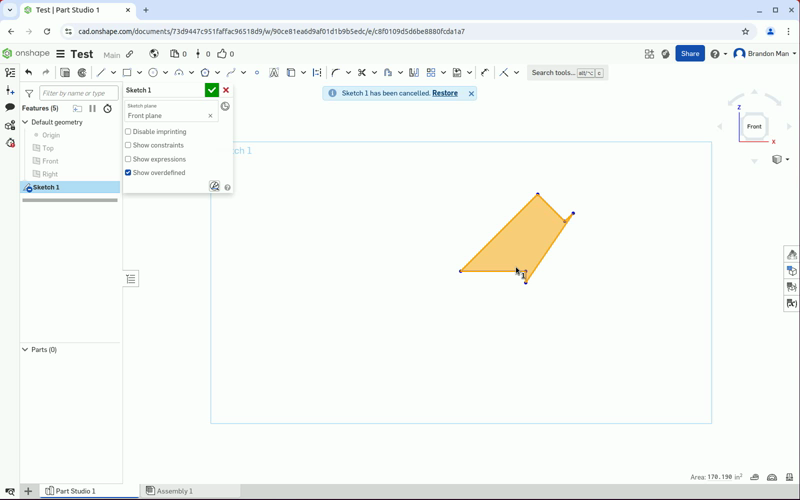
mouse_move(73, 352)
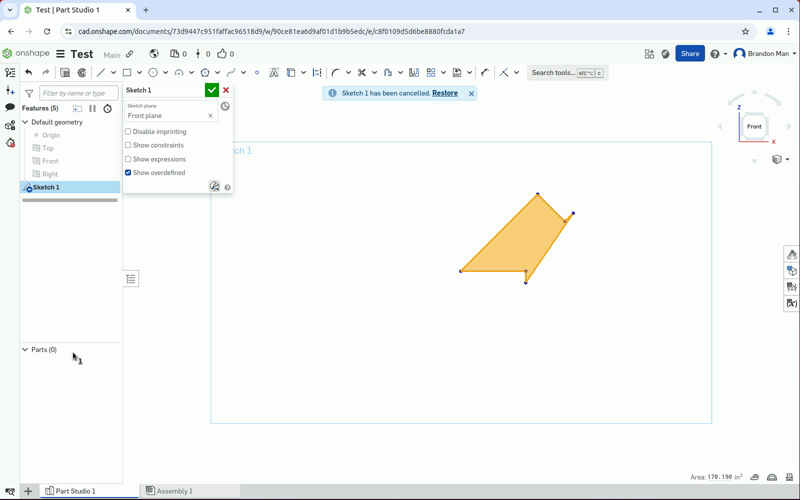
key(shift+y)
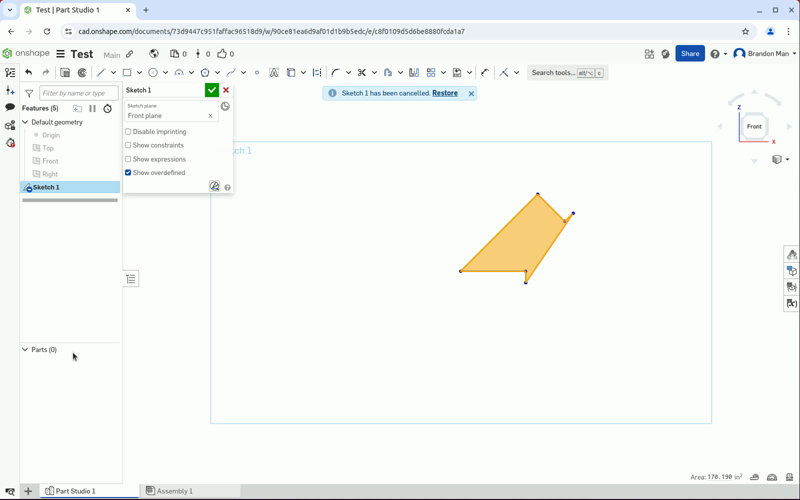
key(shift+e)
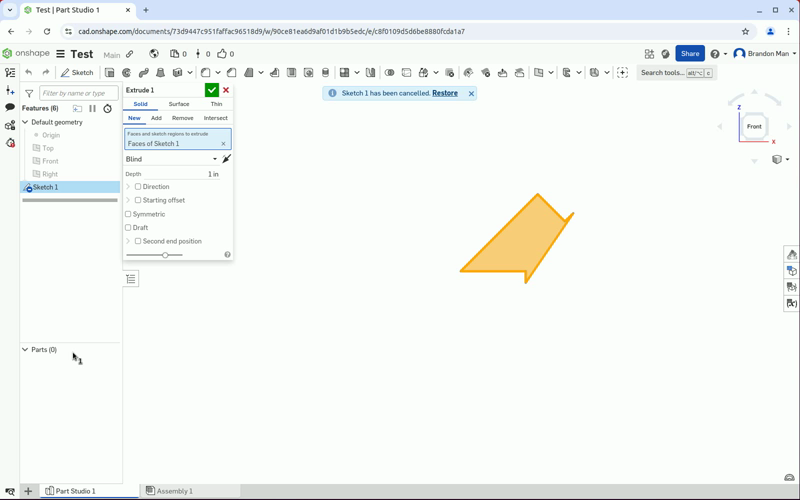
mouse_move(143, 106)
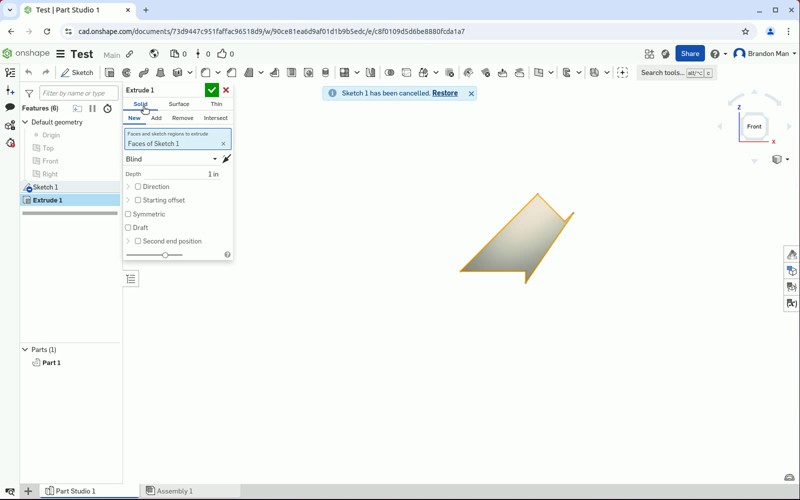
click(143, 106)
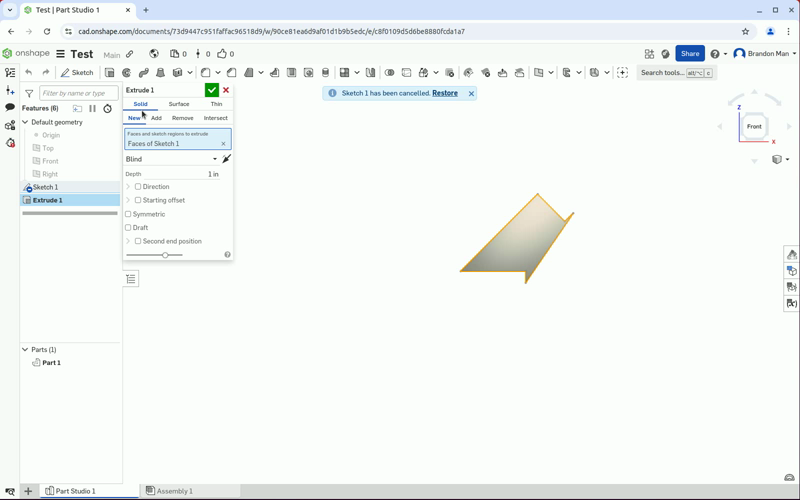
mouse_move(137, 120)
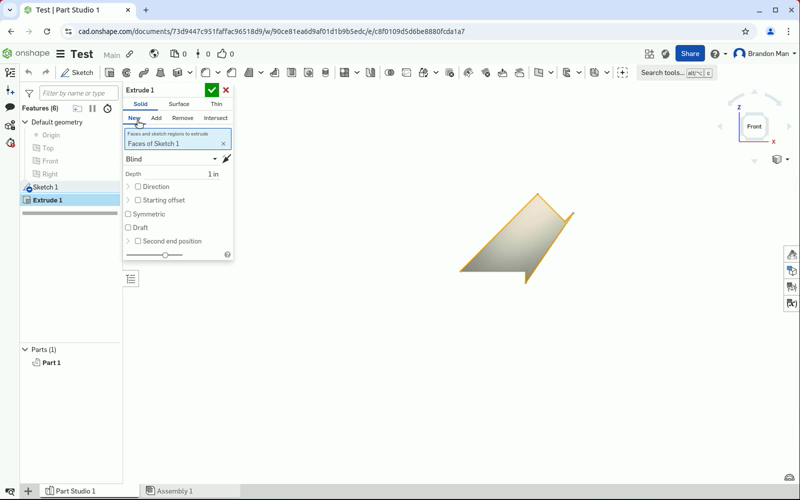
click(137, 120)
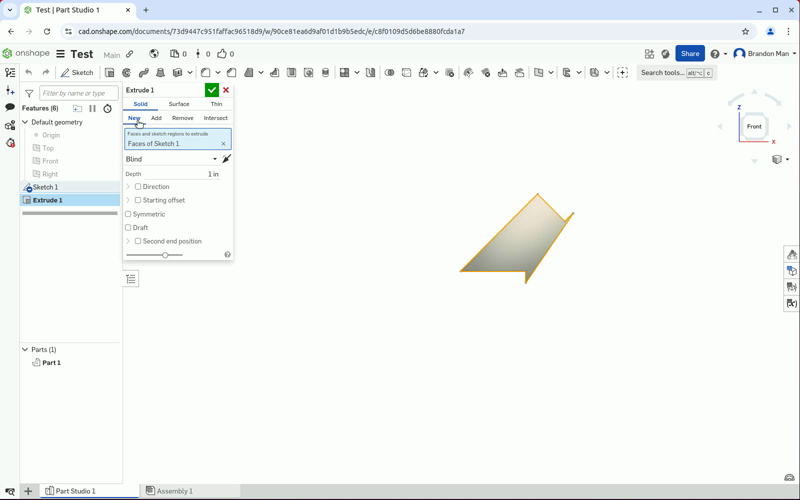
key(tab, 4)
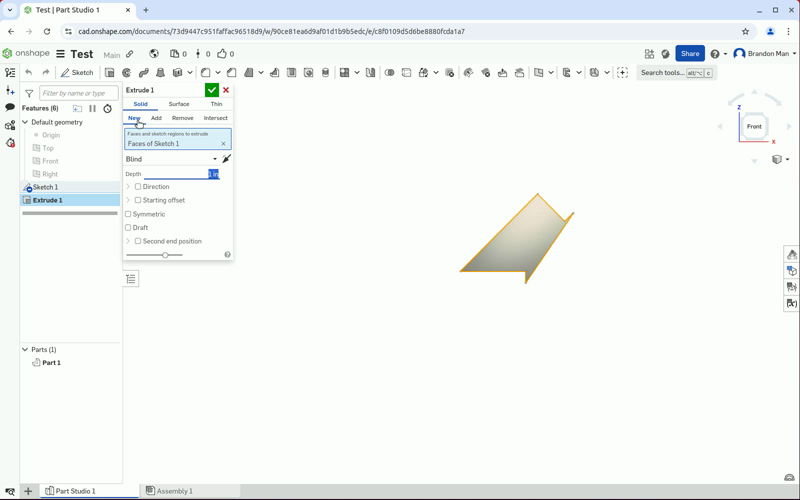
text(2.407)
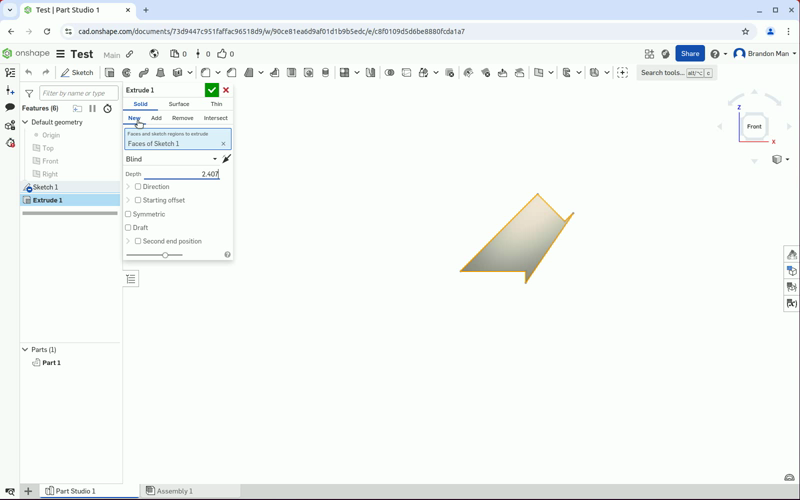
key(enter)
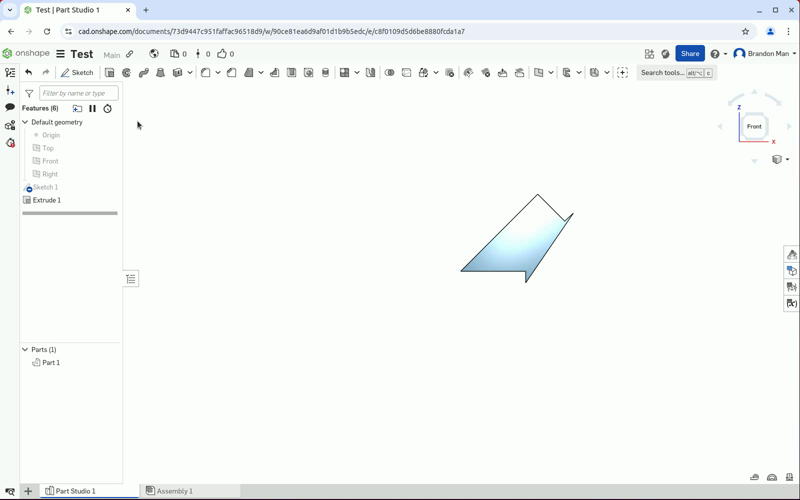
key(shift+h)
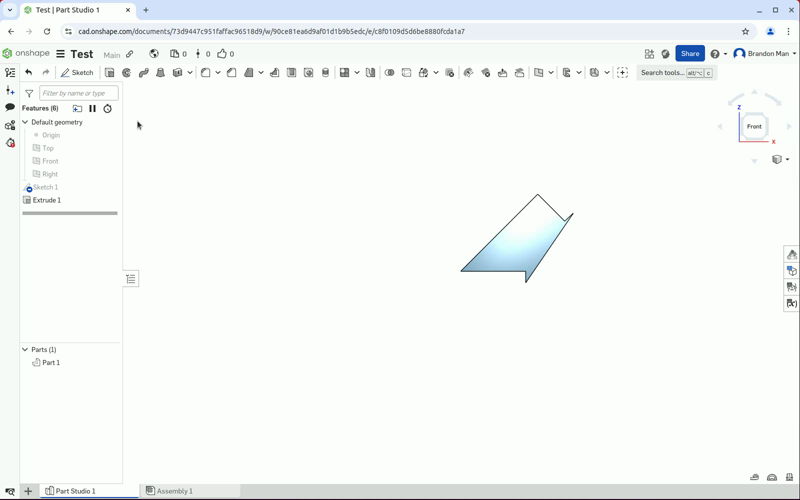
key(shift+h)
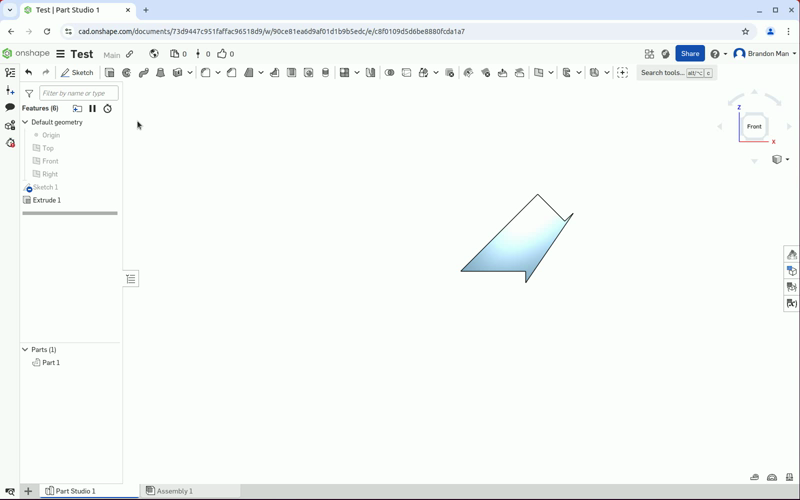
mouse_move(73, 189)
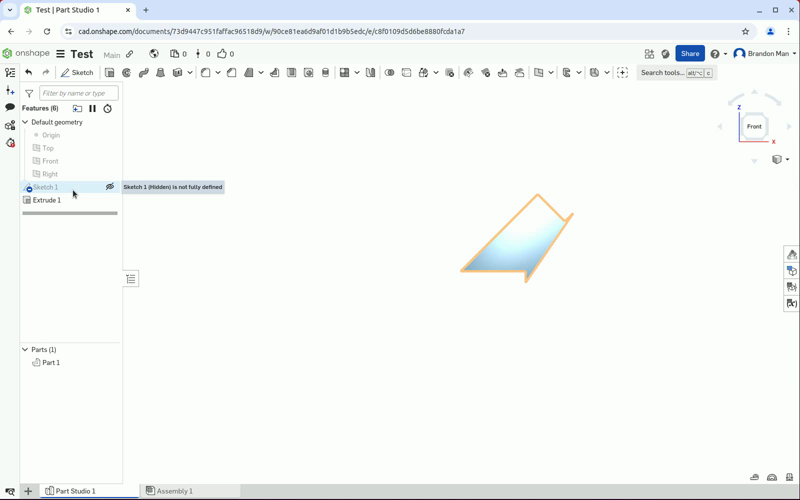
click(73, 189)
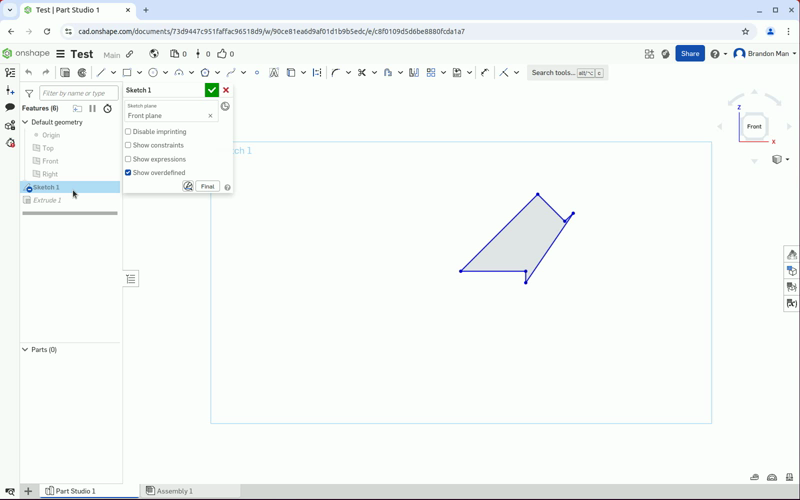
mouse_move(229, 92)
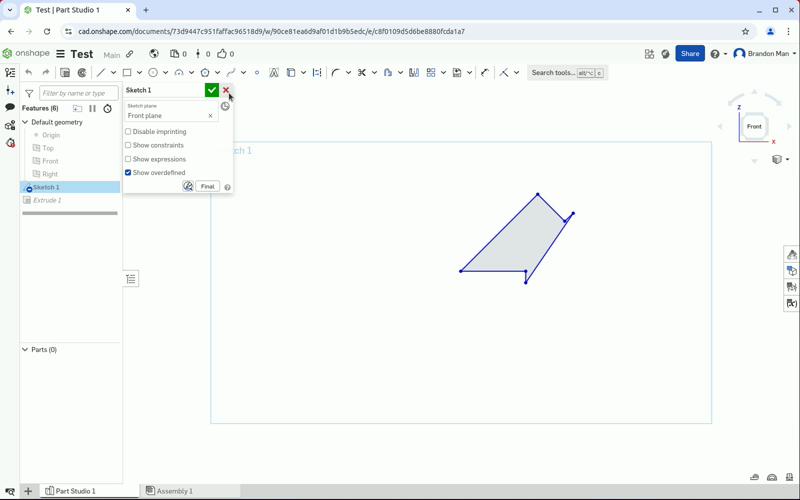
click(229, 92)
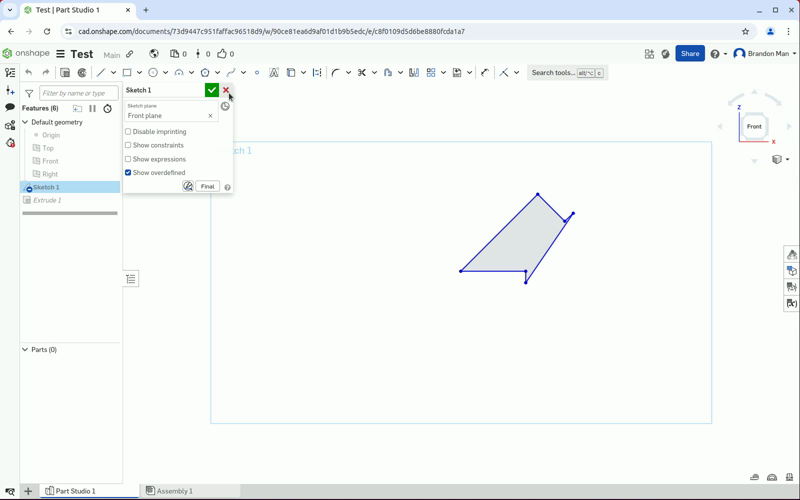
key(shift+s)
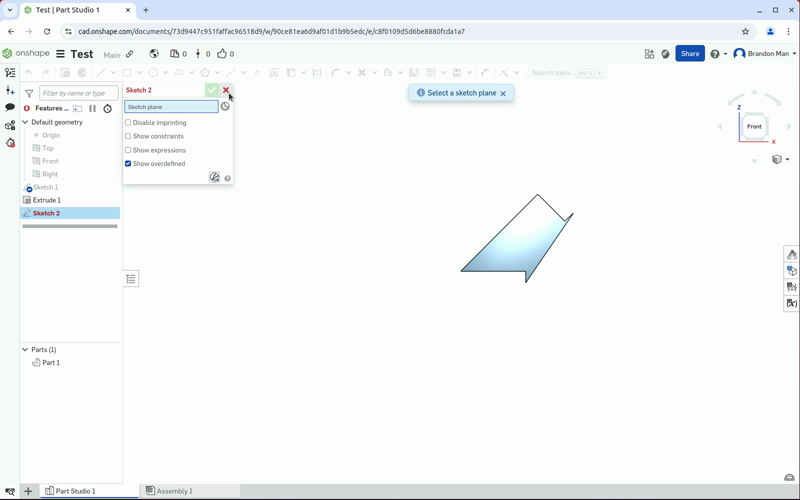
mouse_move(73, 163)
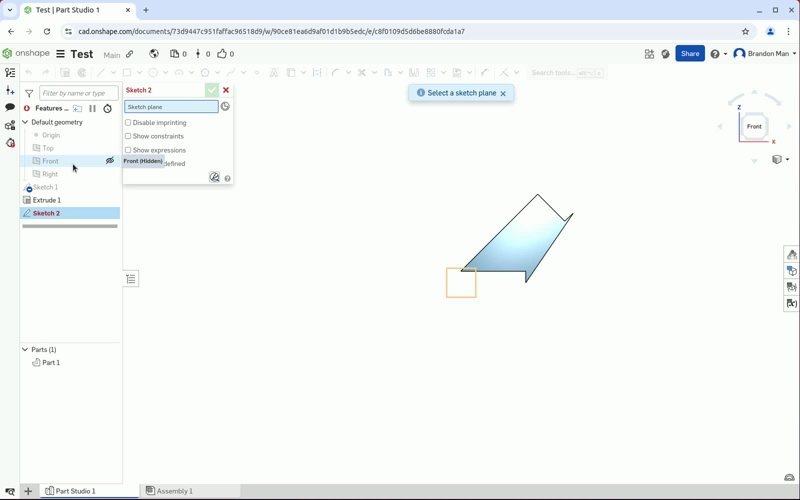
click(73, 163)
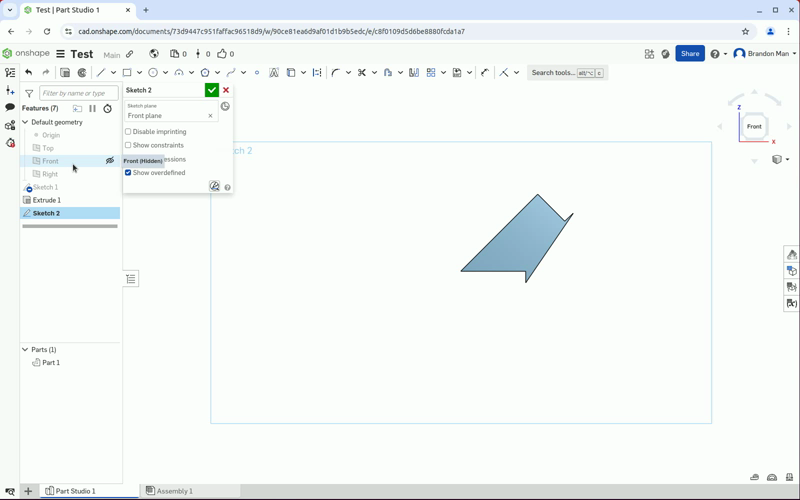
mouse_move(73, 352)
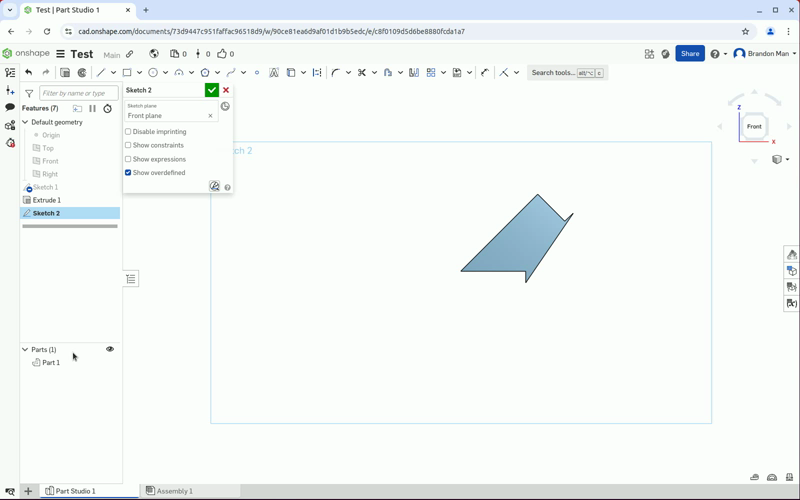
key(y)
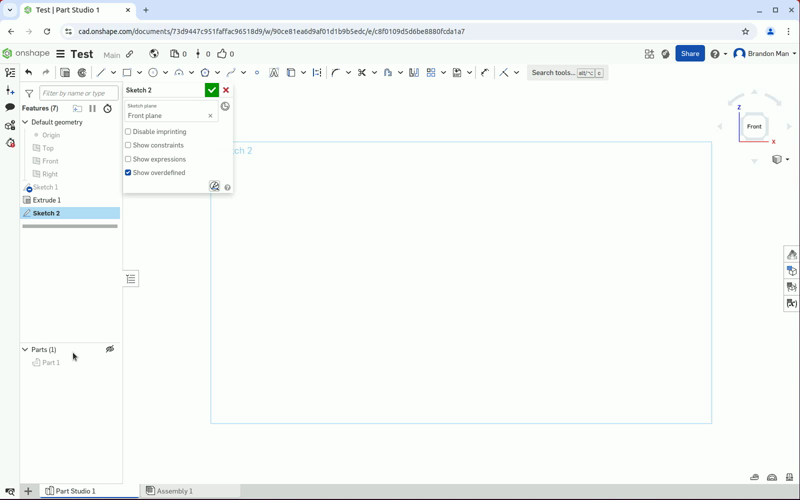
key(l)
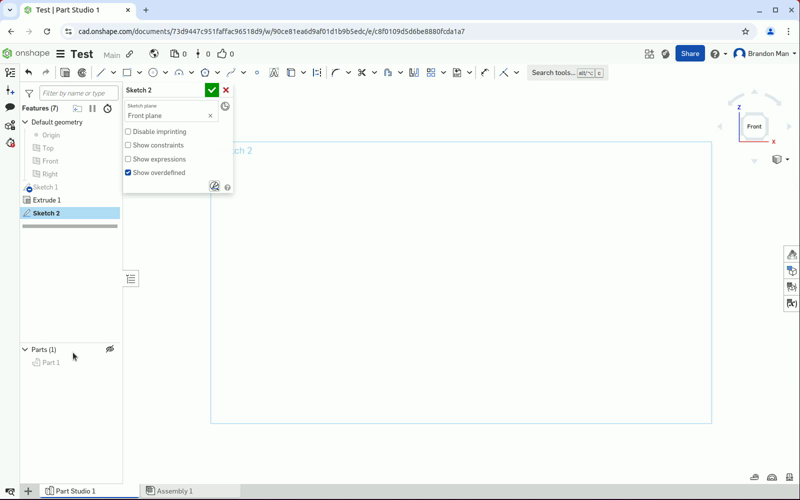
key_down(shift)
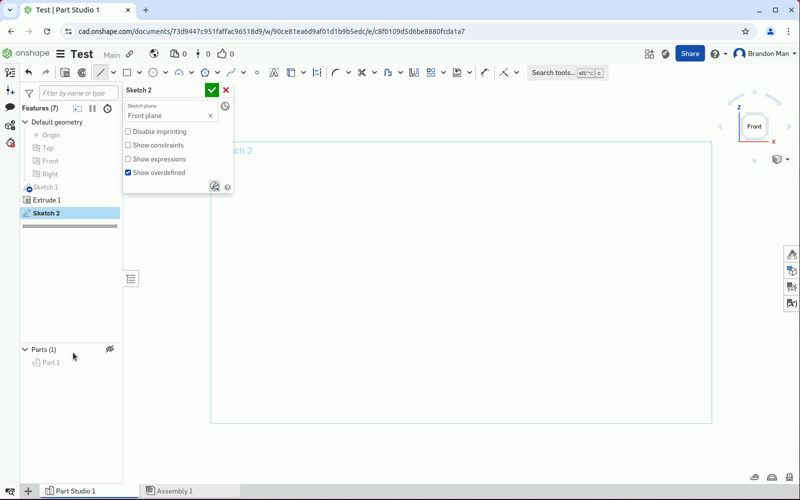
mouse_move(538, 195)
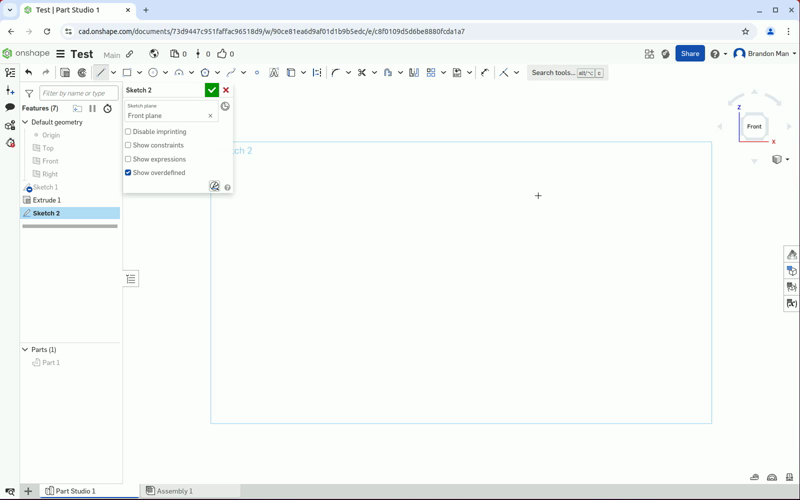
click(538, 195)
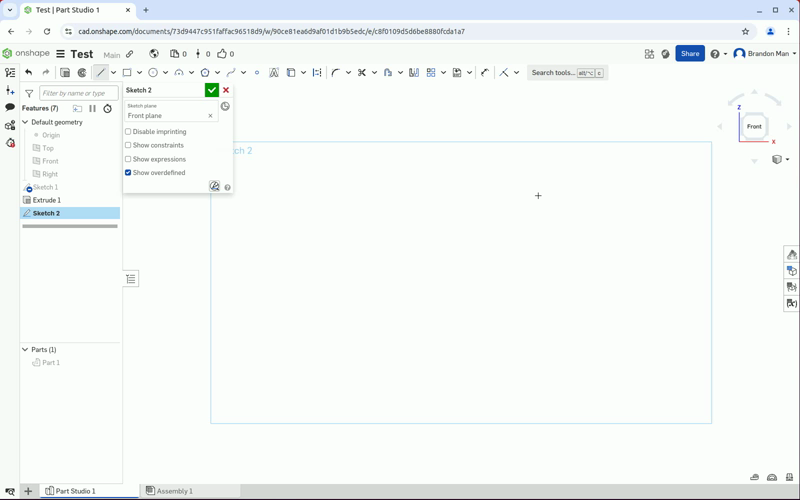
key_up(shift)
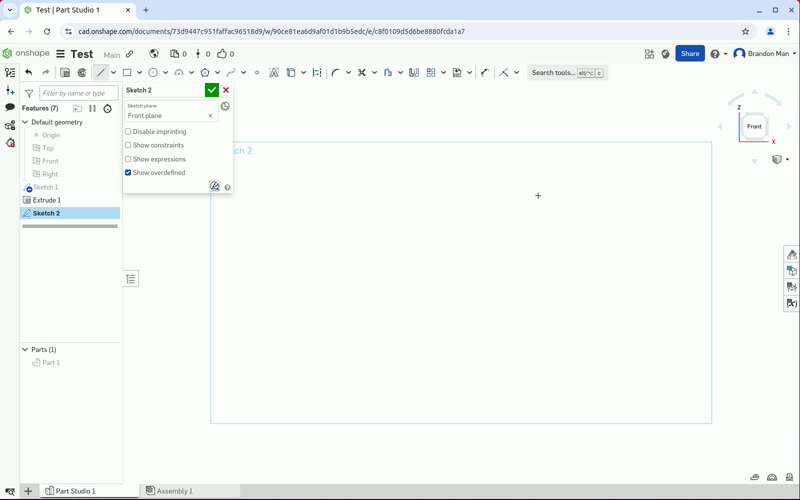
key_down(shift)
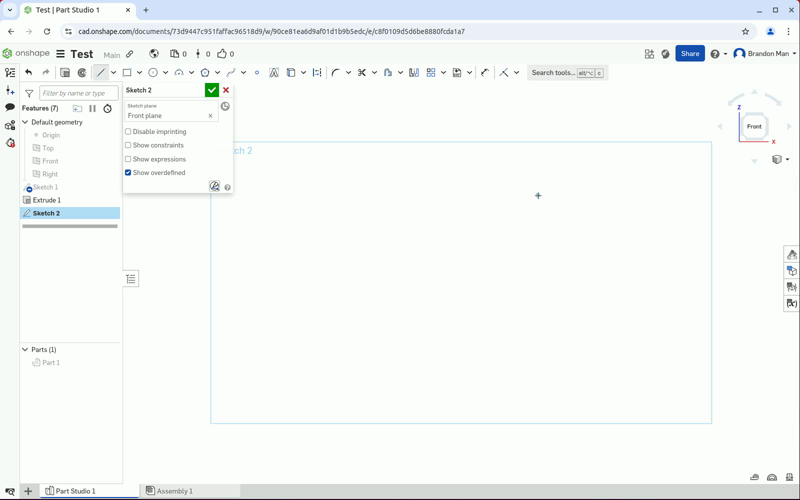
mouse_move(568, 195)
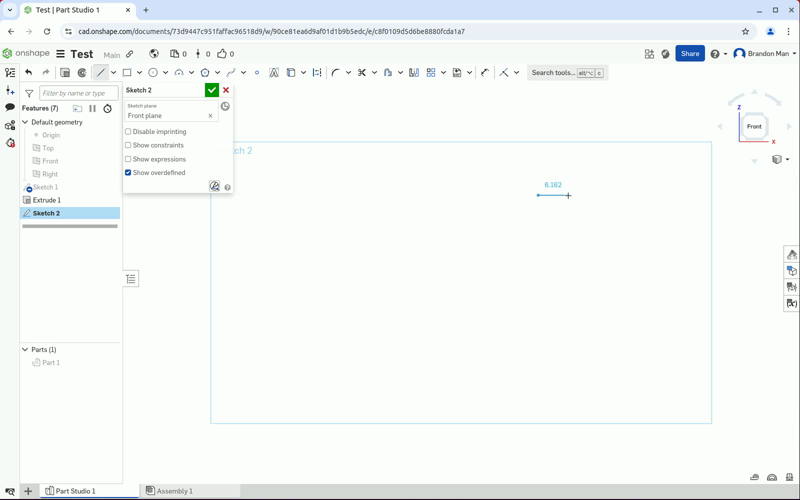
mouse_move(565, 222)
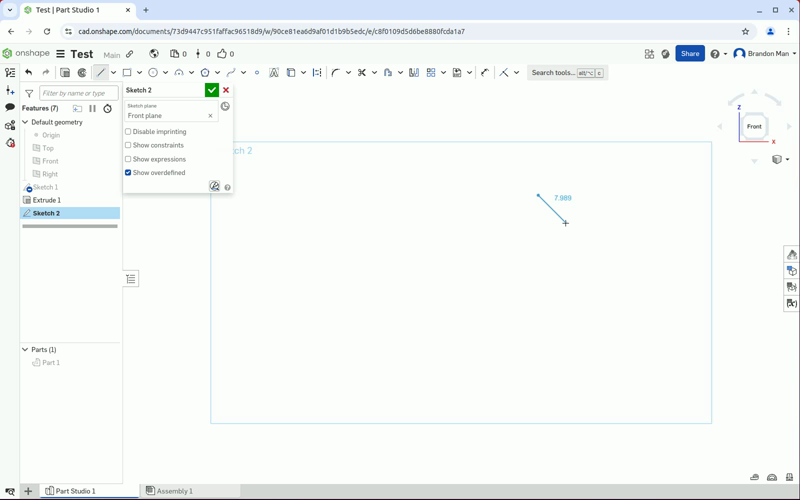
click(565, 222)
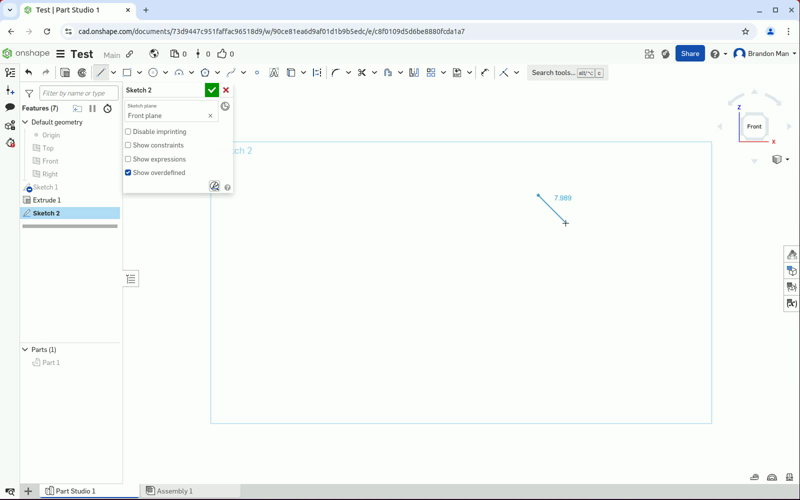
key_up(shift)
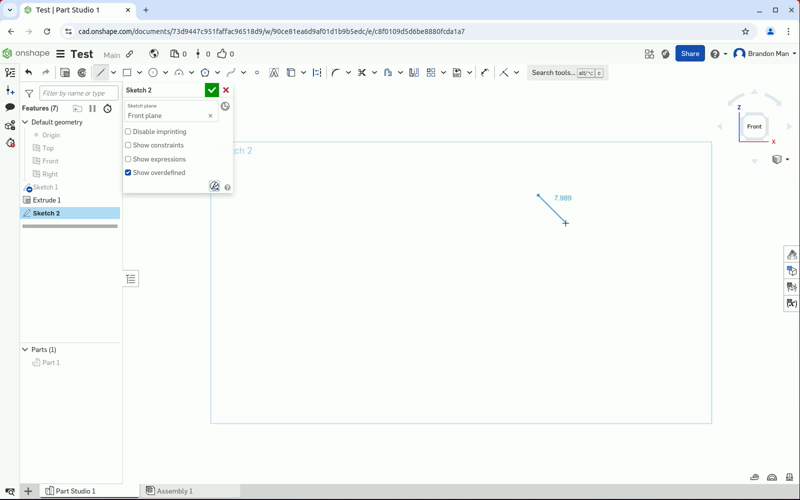
key_down(shift)
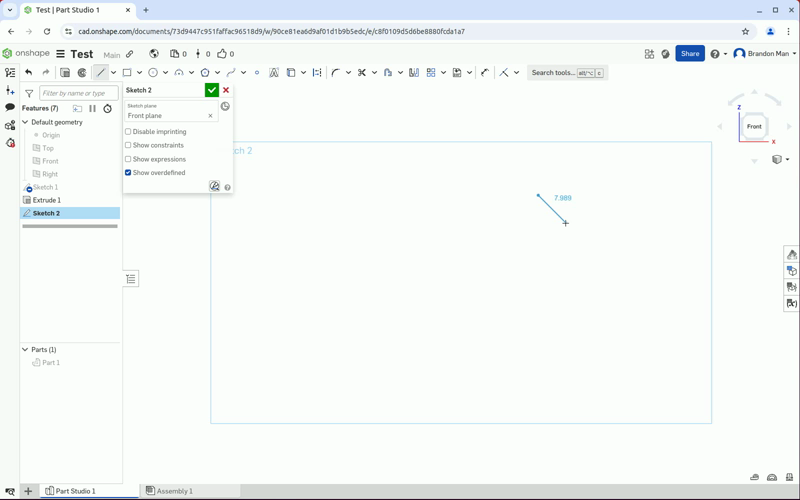
mouse_move(589, 222)
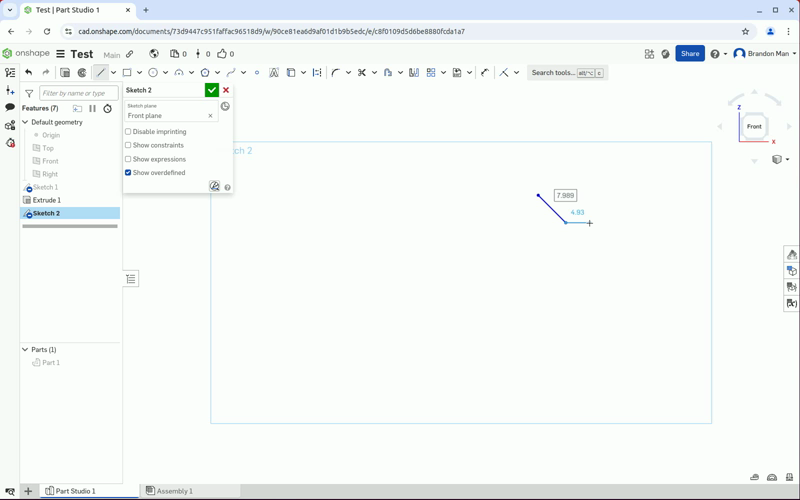
mouse_move(574, 214)
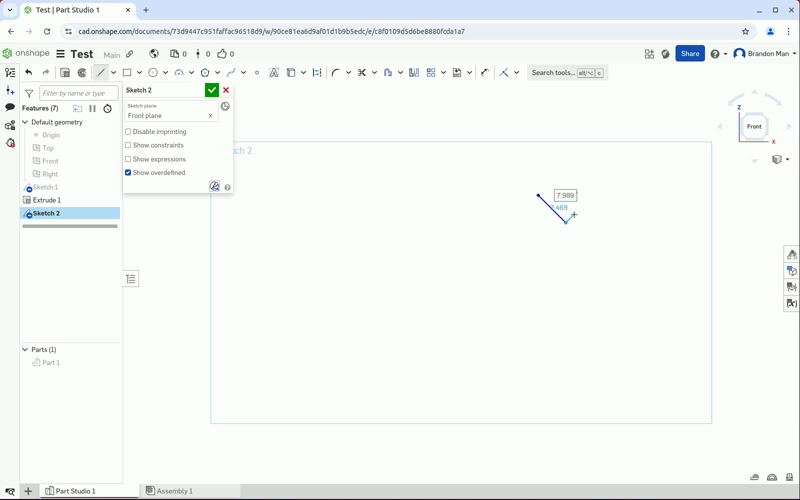
click(574, 214)
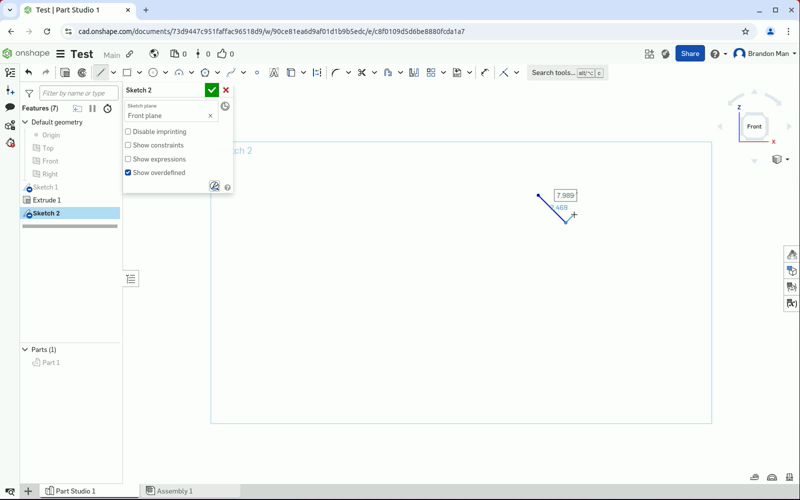
key_up(shift)
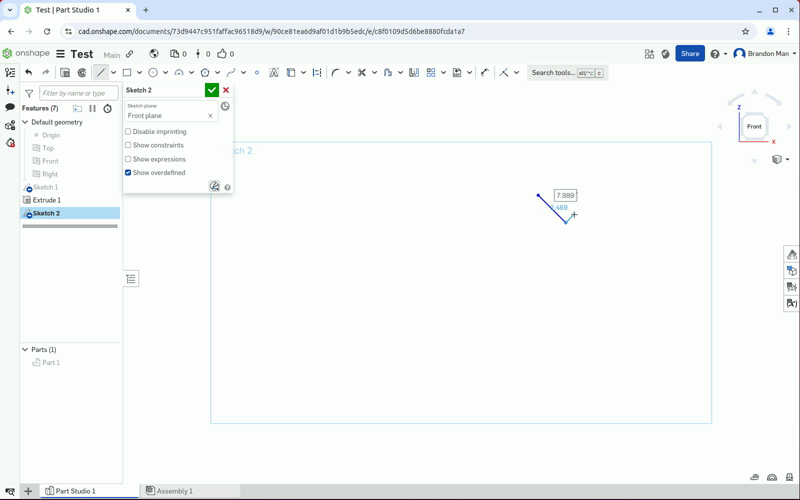
key_down(shift)
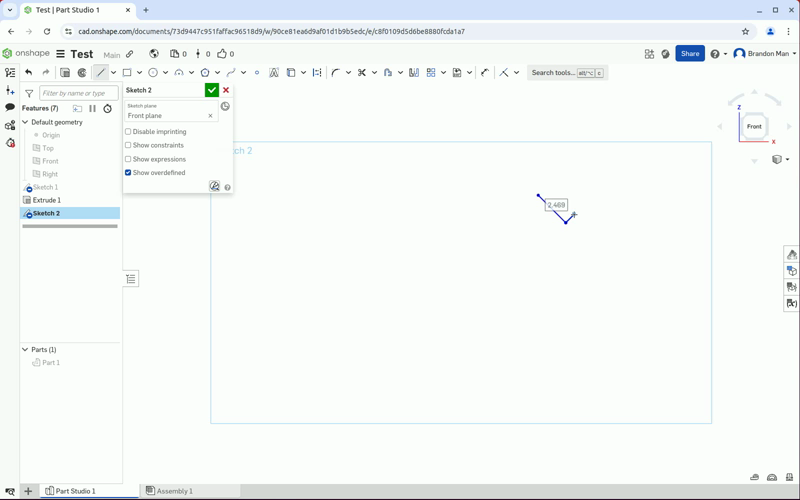
mouse_move(589, 214)
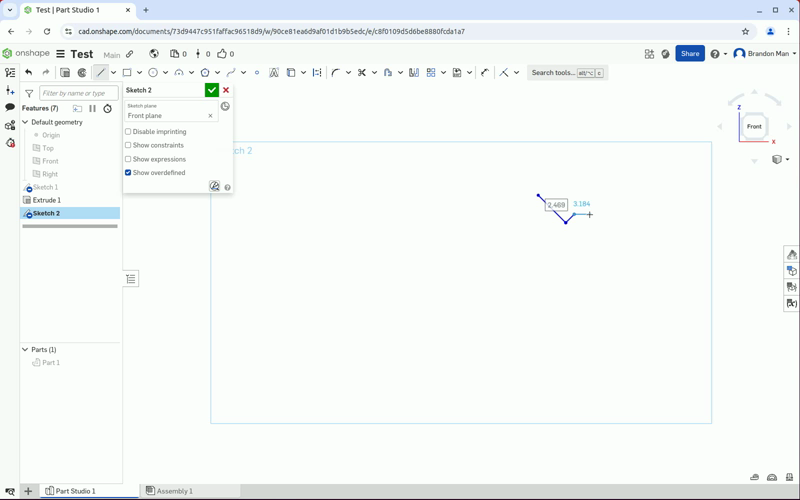
mouse_move(546, 186)
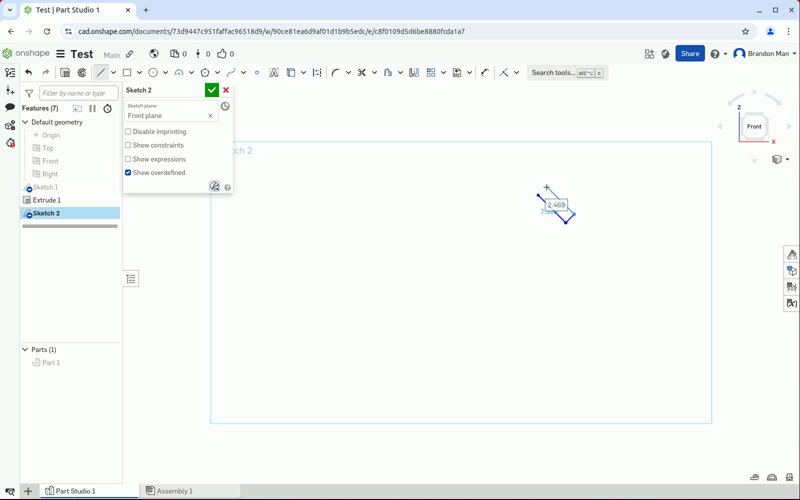
click(546, 186)
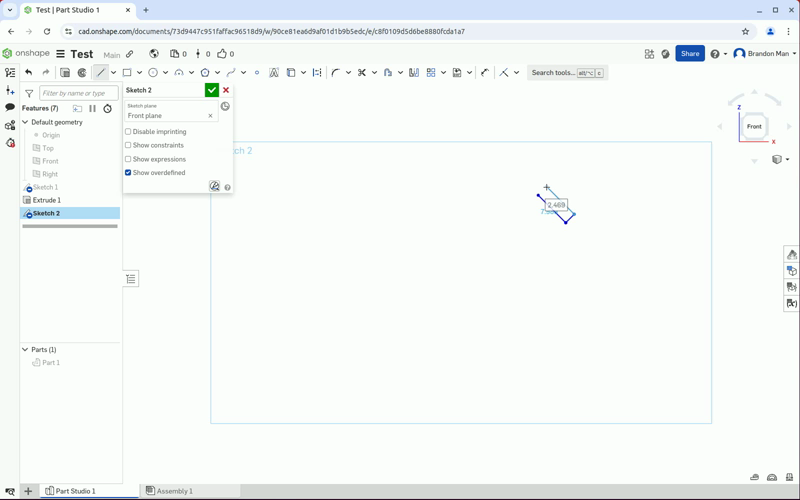
key_up(shift)
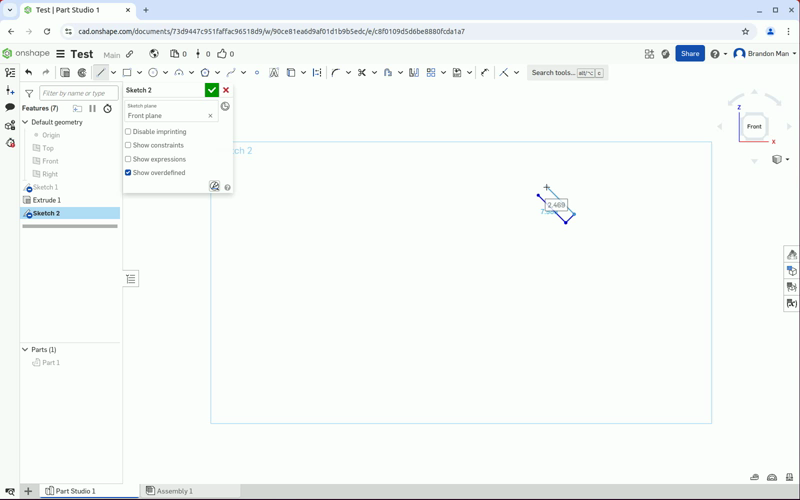
mouse_move(576, 186)
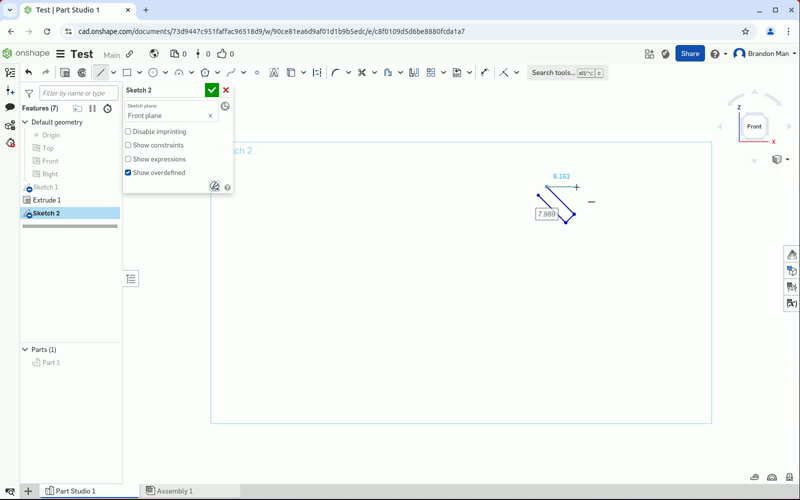
key_down(shift)
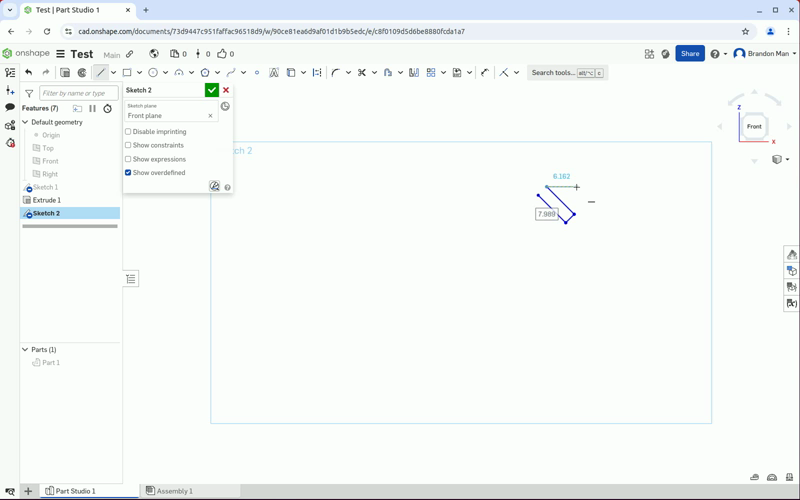
mouse_move(538, 195)
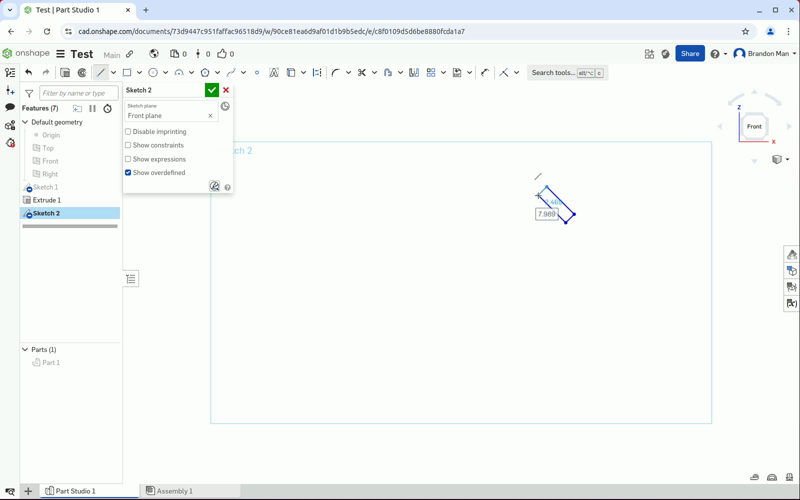
key_up(shift)
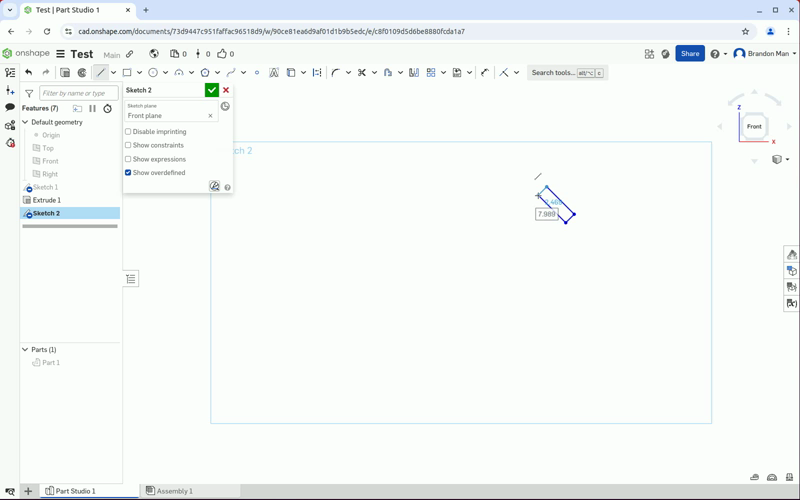
click(538, 195)
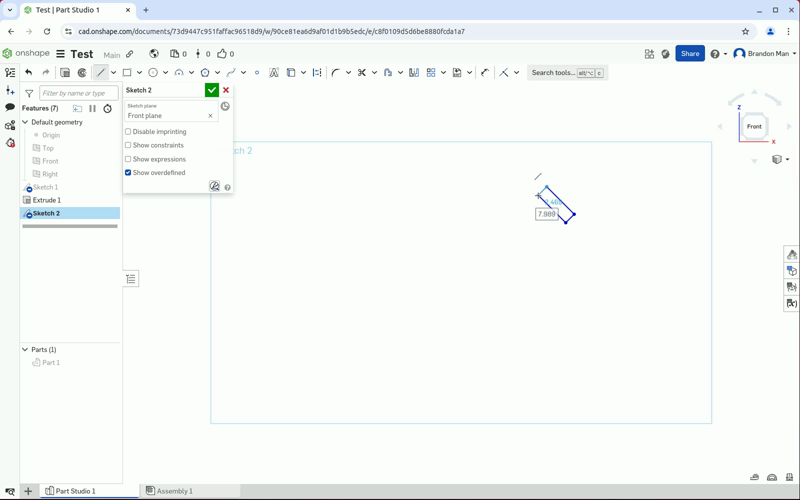
key(esc)
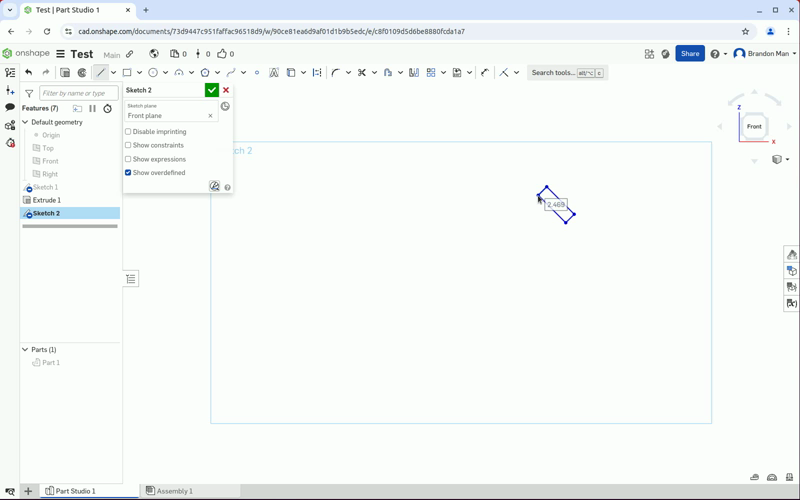
mouse_move(542, 192)
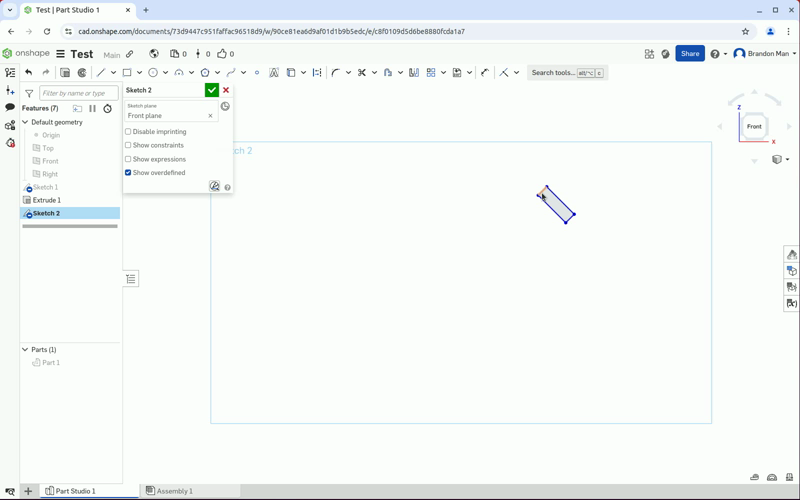
scroll(6)
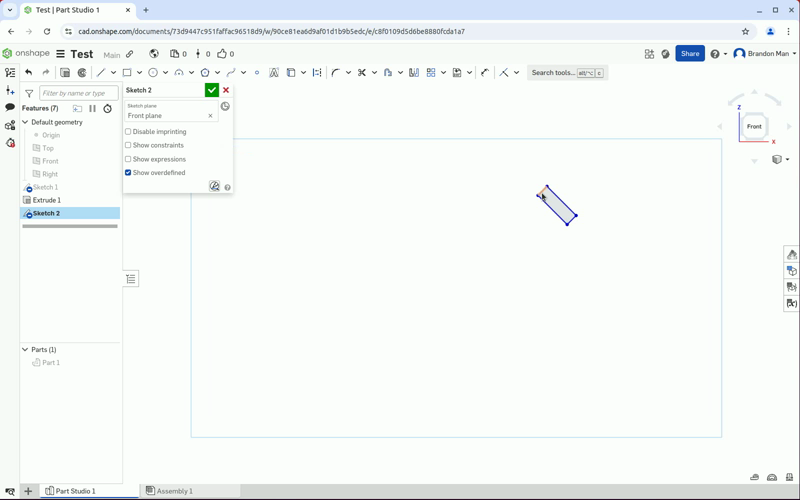
scroll(6)
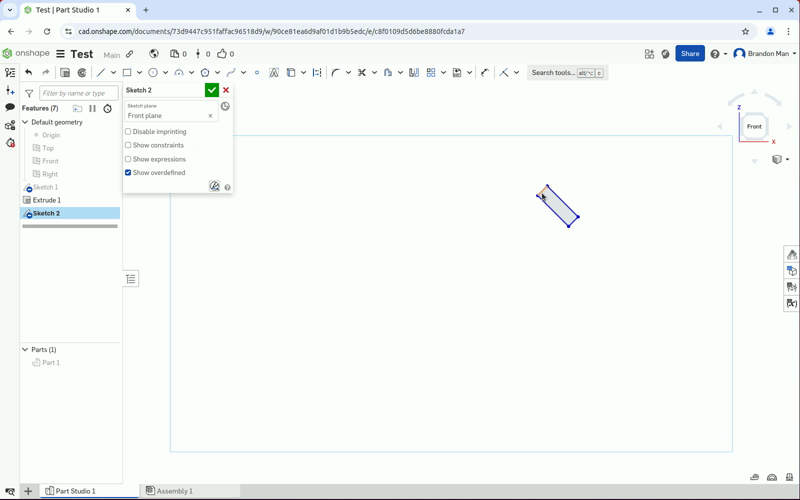
scroll(6)
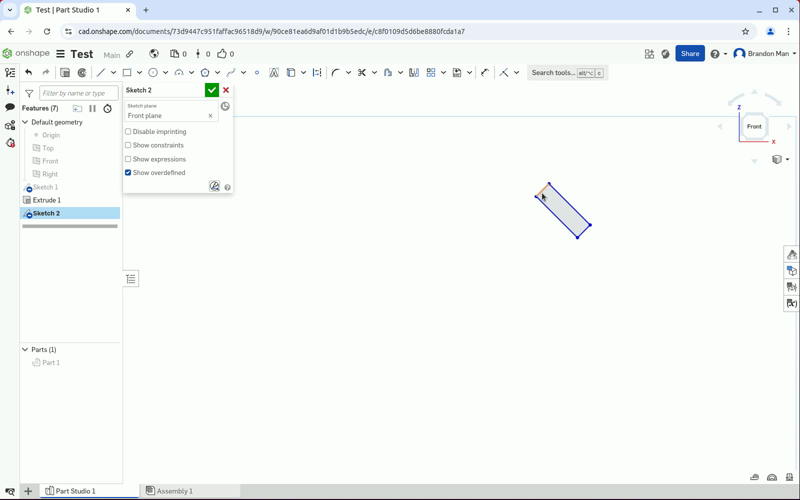
scroll(6)
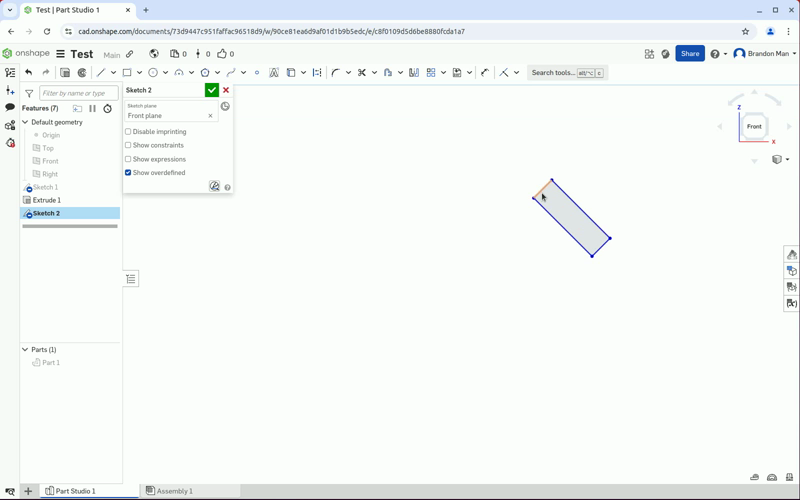
scroll(6)
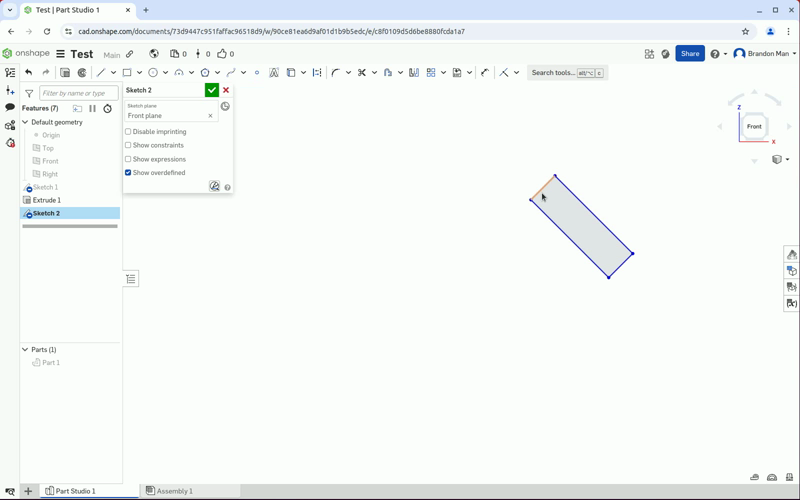
scroll(6)
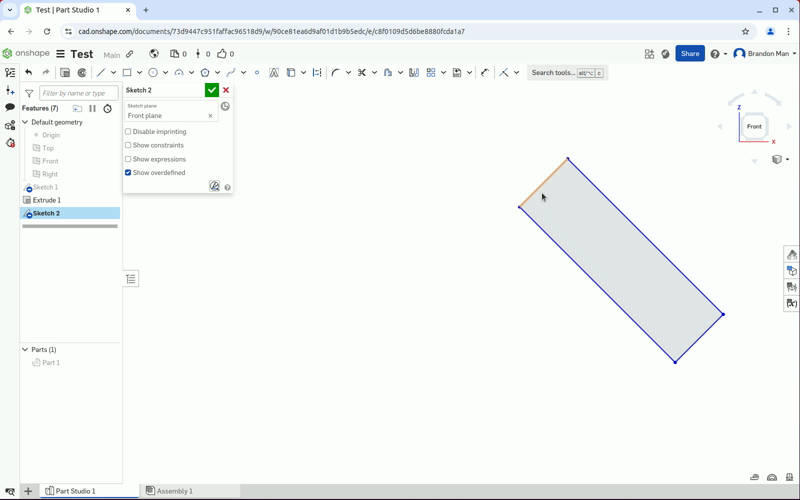
scroll(6)
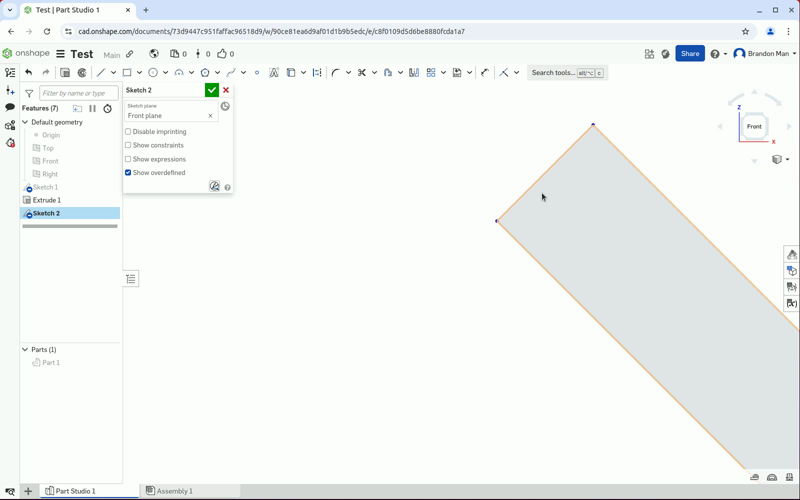
click(542, 192)
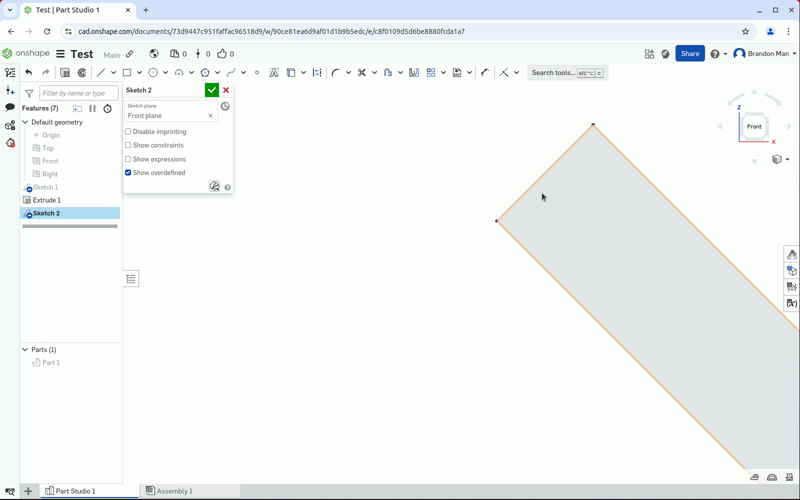
scroll(-6)
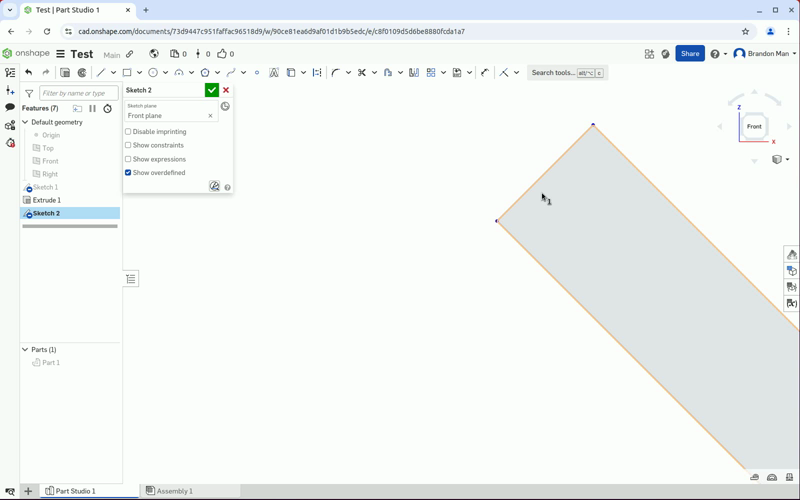
scroll(-6)
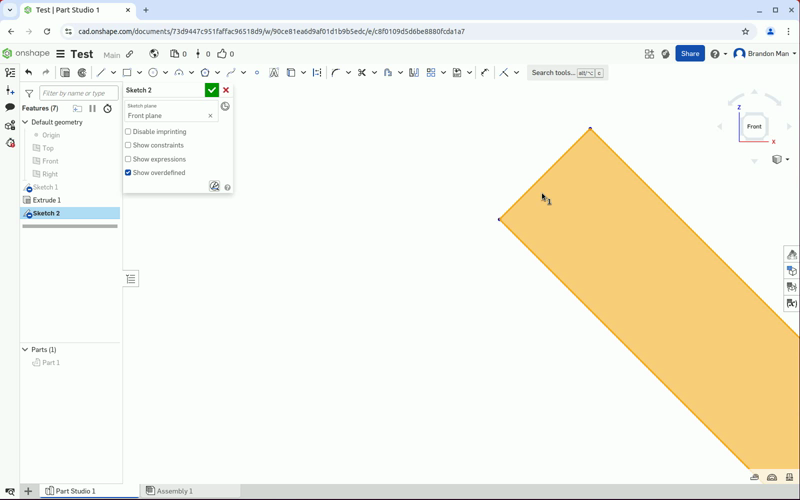
scroll(-6)
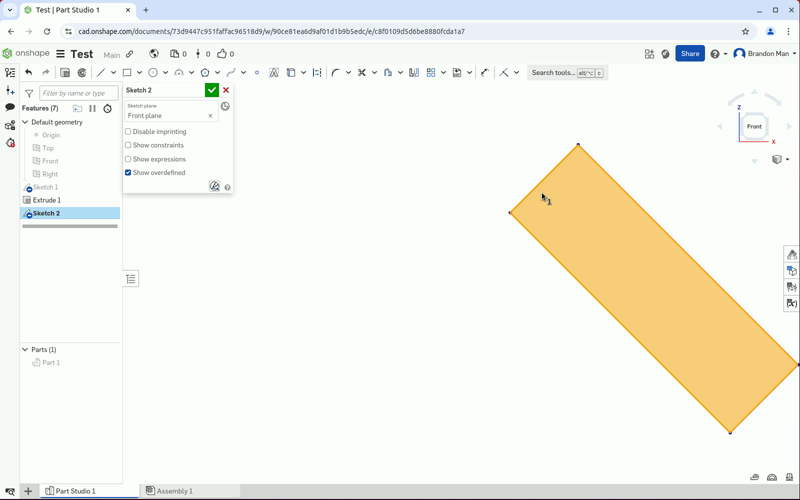
scroll(-6)
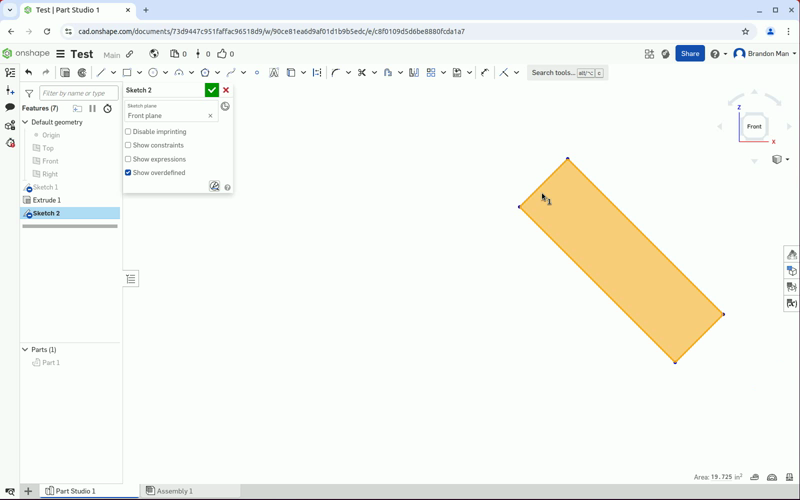
scroll(-6)
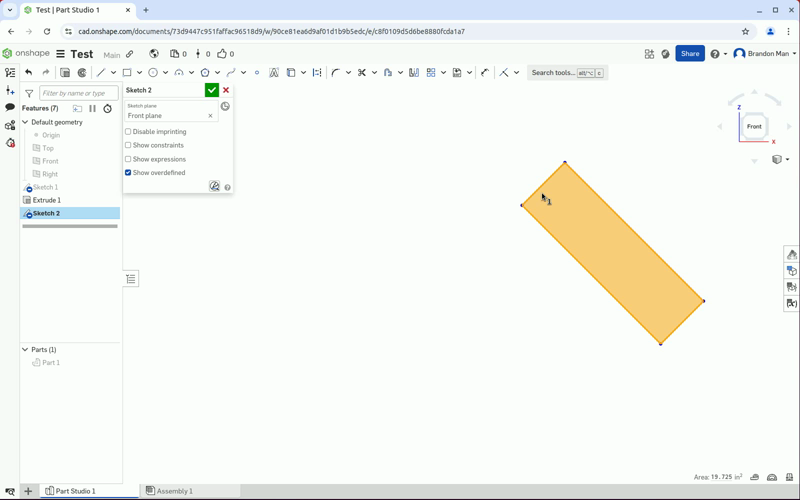
scroll(-6)
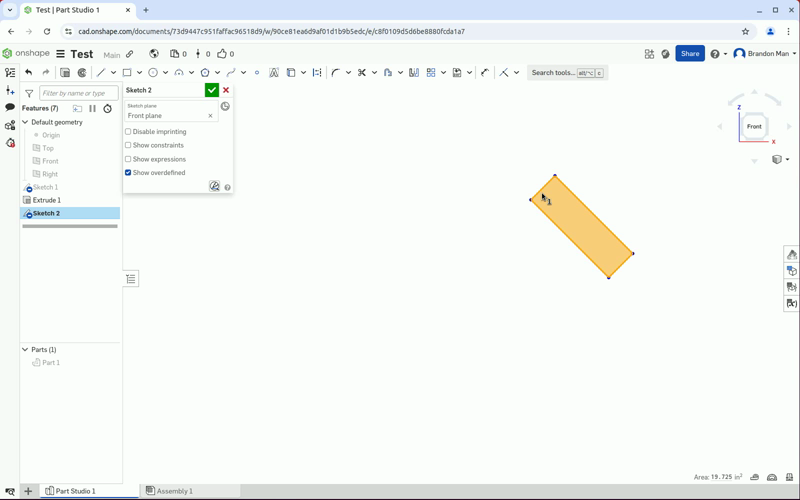
scroll(-6)
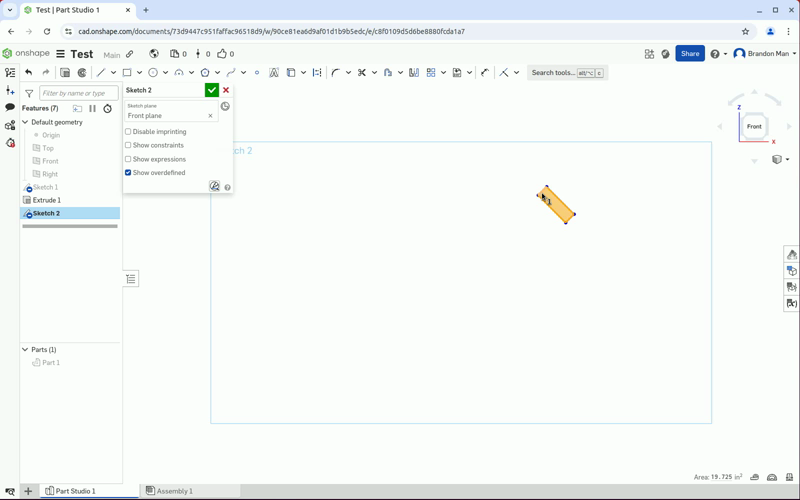
mouse_move(73, 352)
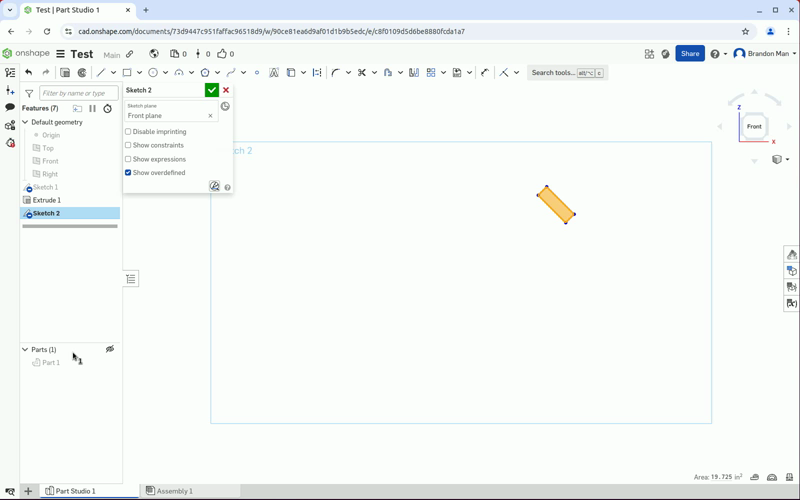
key(shift+y)
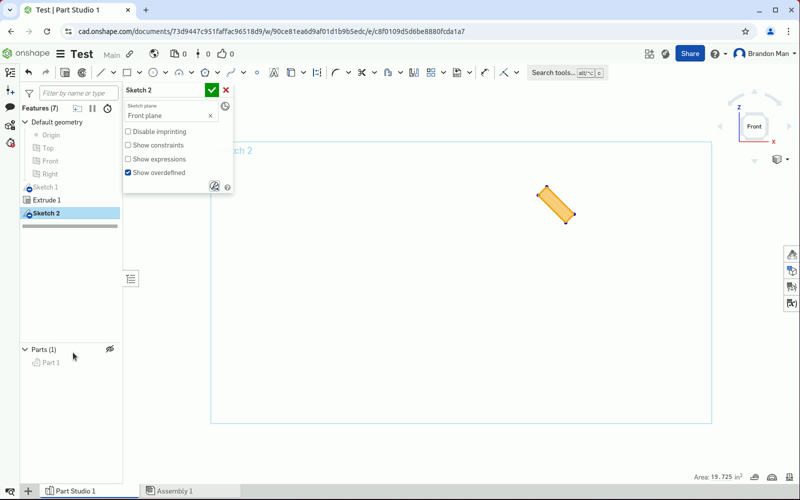
key(shift+e)
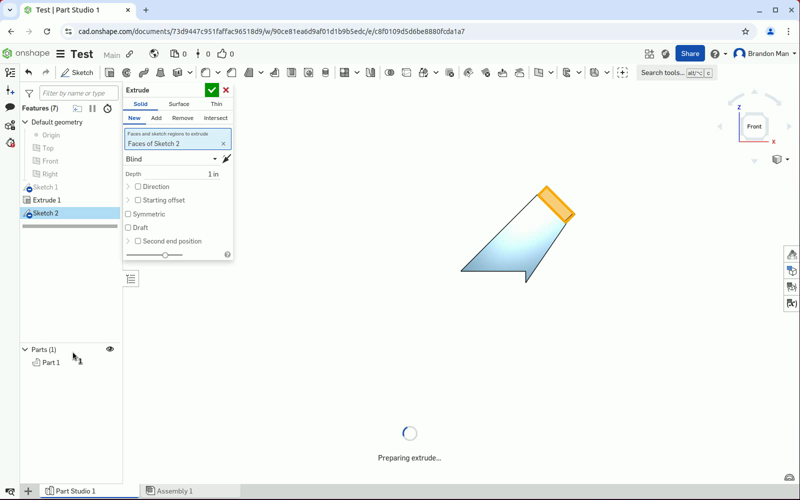
mouse_move(143, 106)
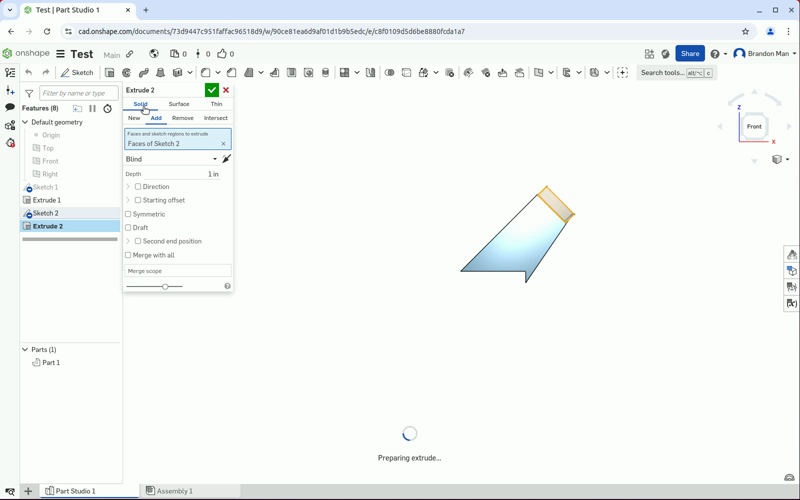
click(143, 106)
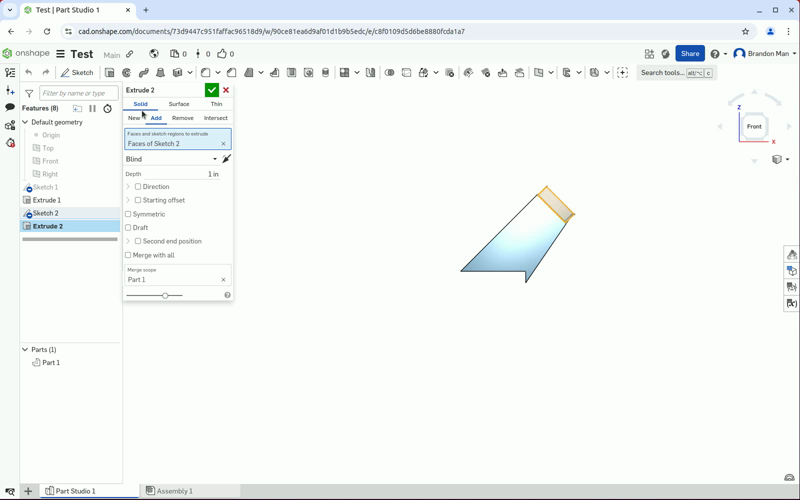
mouse_move(137, 120)
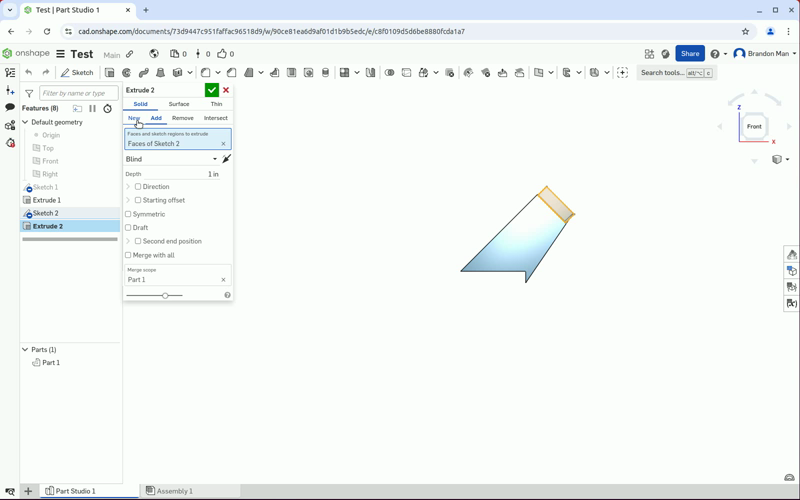
click(137, 120)
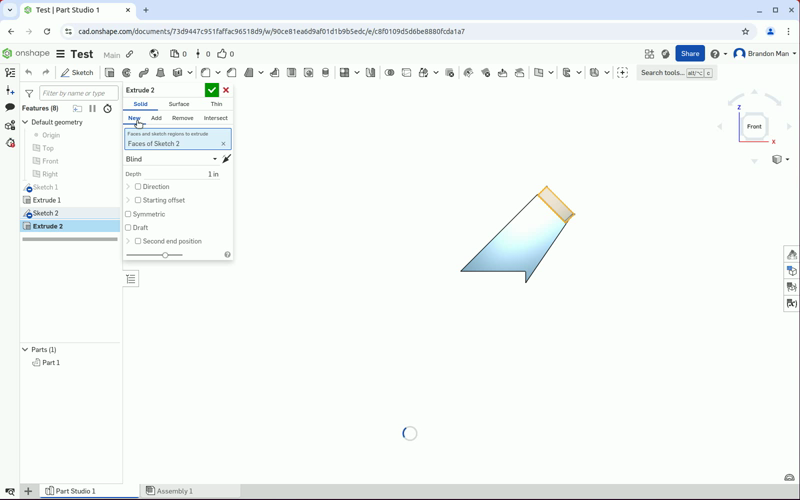
key(tab, 4)
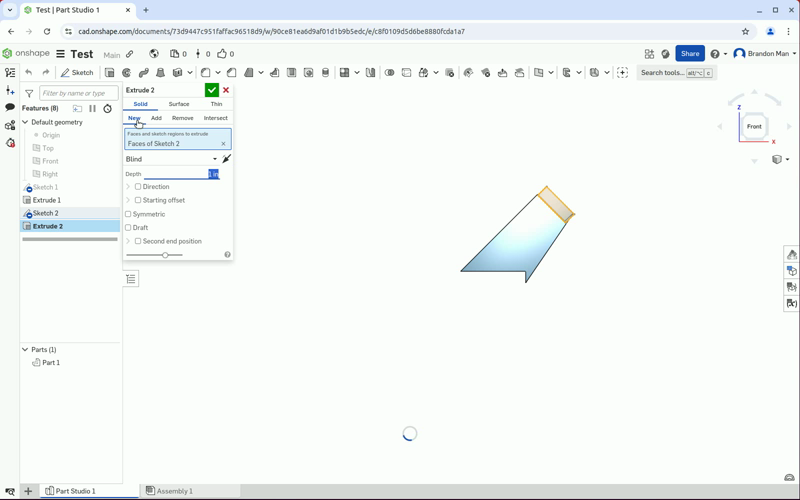
text(7.703)
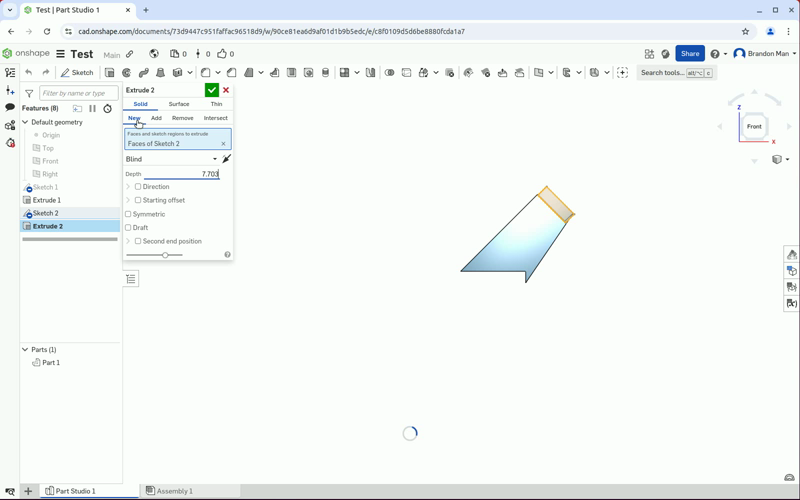
key(enter)
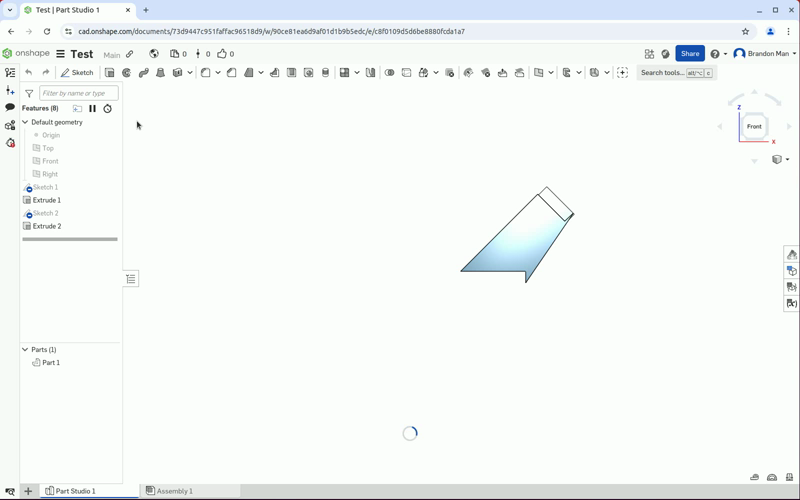
key(shift+h)
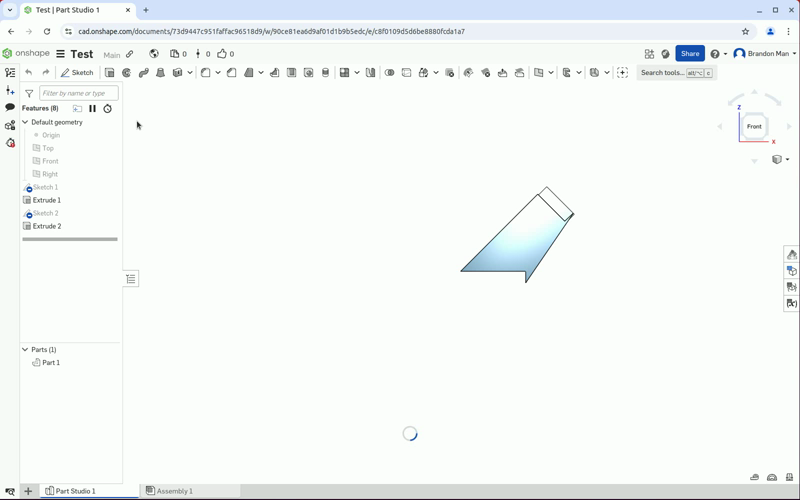
key(shift+h)
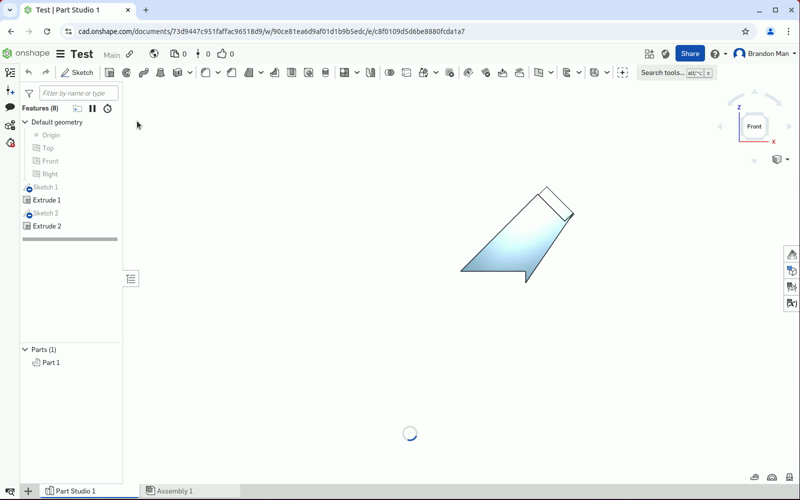
key(shift+7)
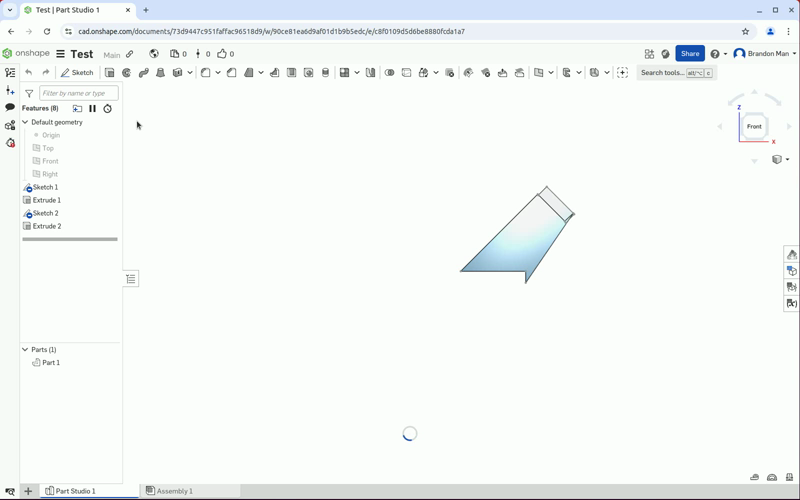
key(left, 2)
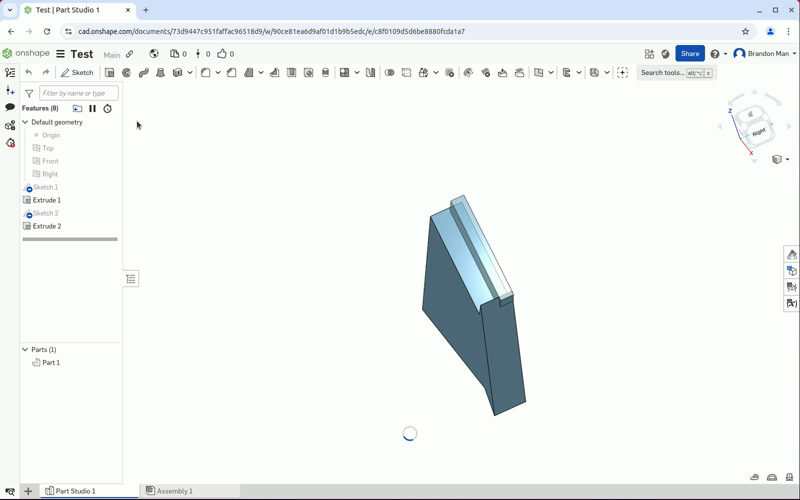
key(down, 2)
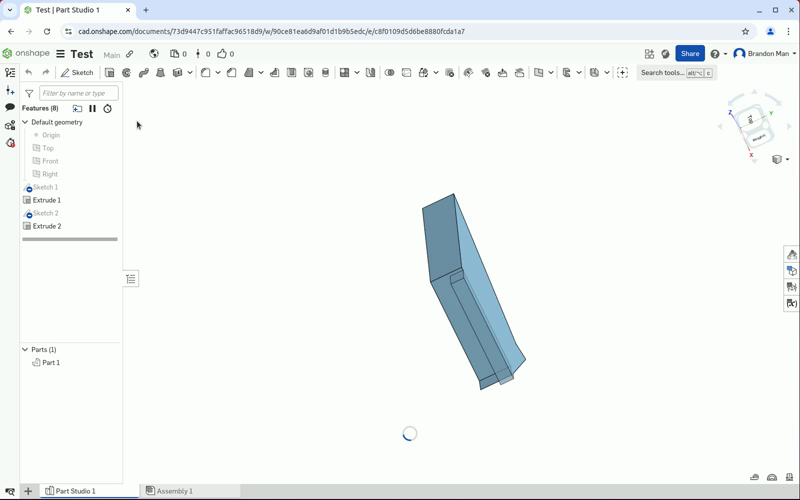
key(up, 2)
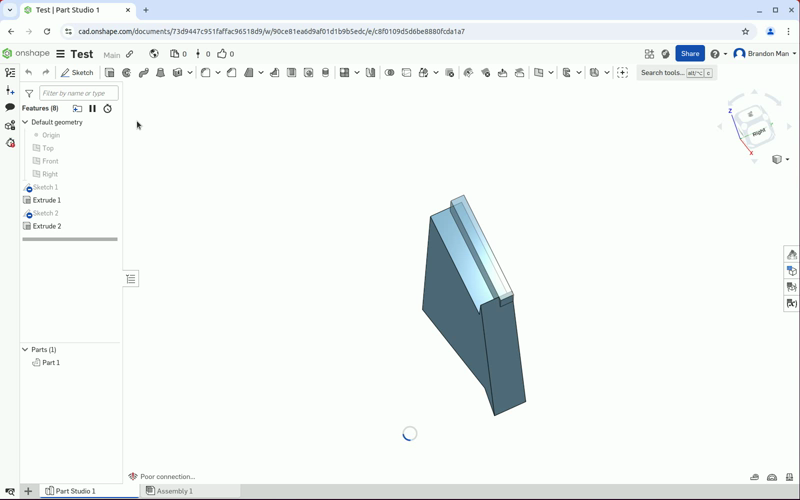
key(right, 2)
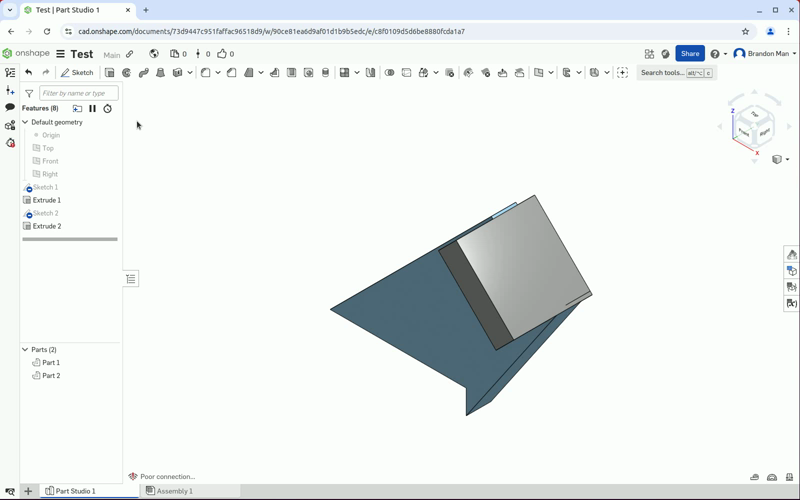
mouse_move(73, 189)
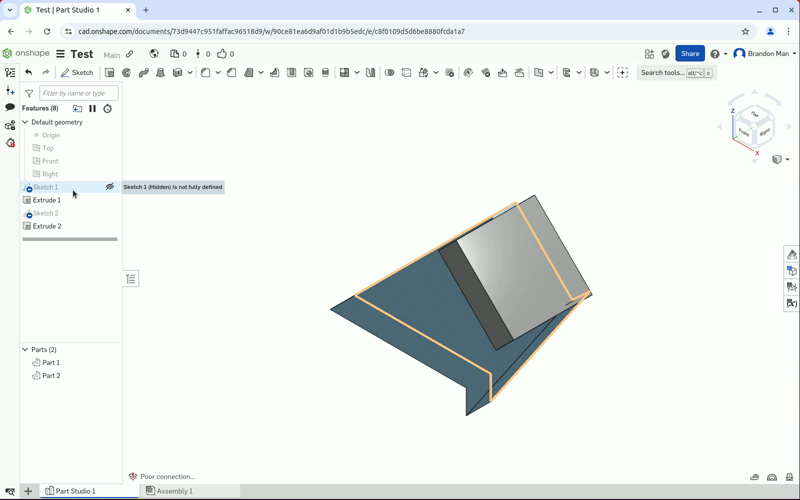
click(73, 189)